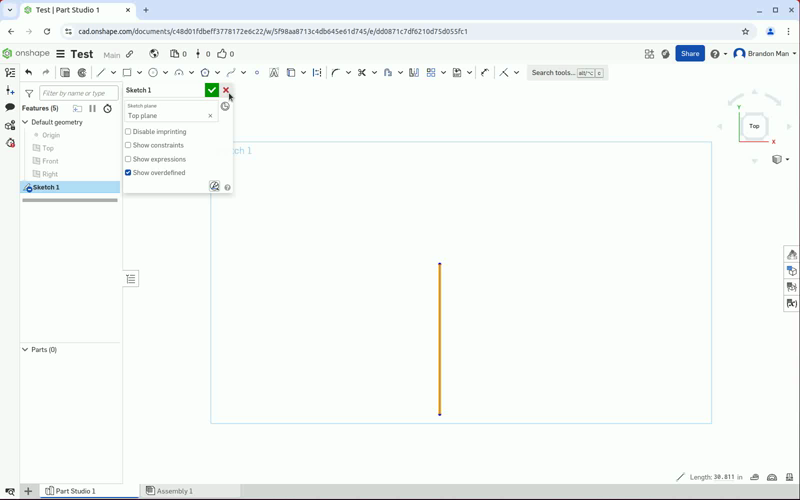
key(shift+h)
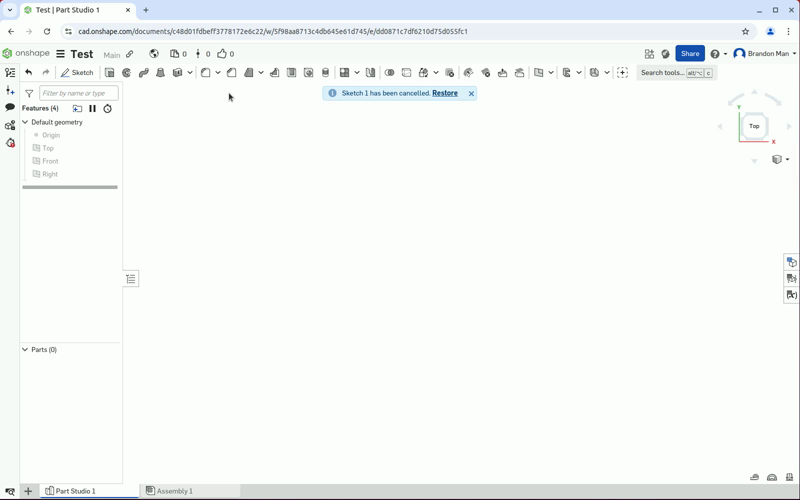
mouse_move(73, 352)
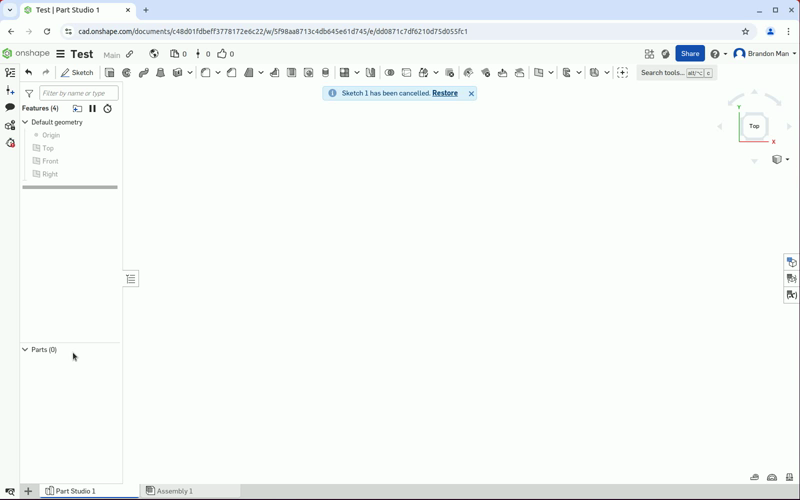
key(y)
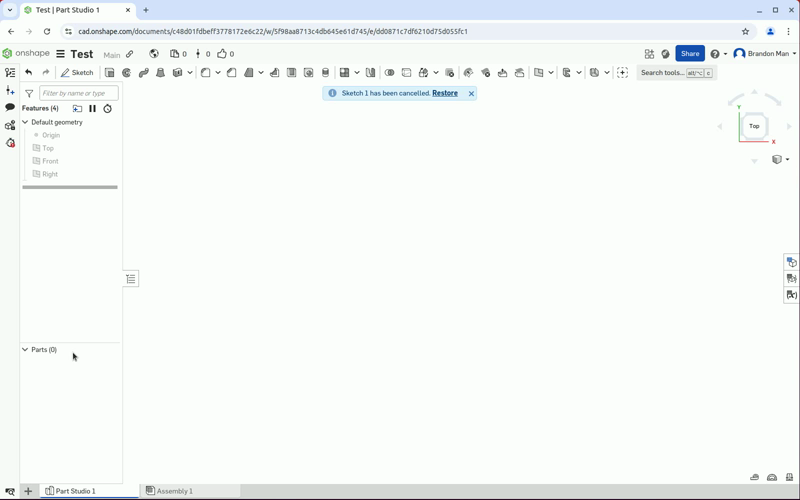
key(shift+p)
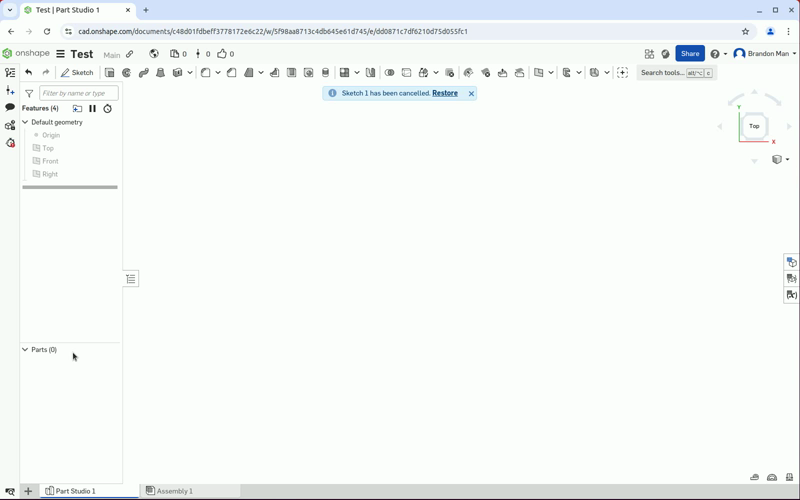
key(space)
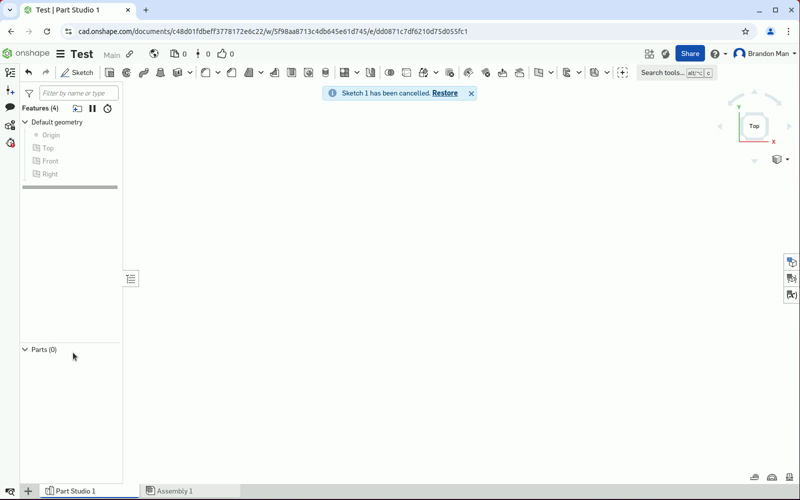
key_down(shift)
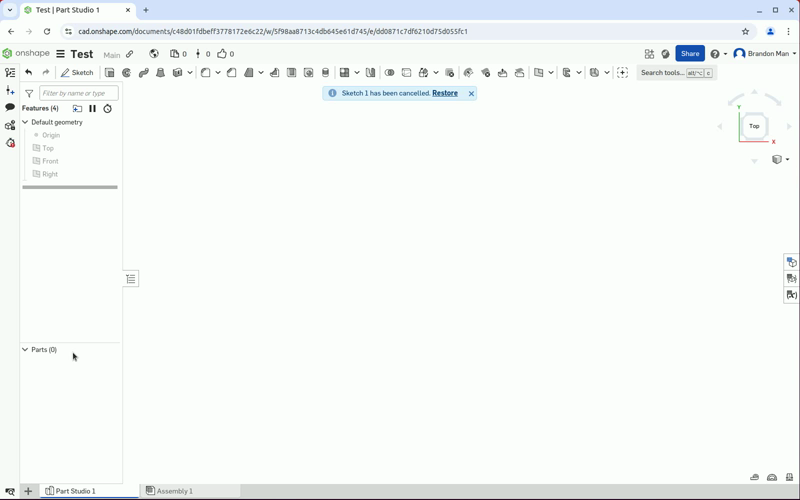
key(up)
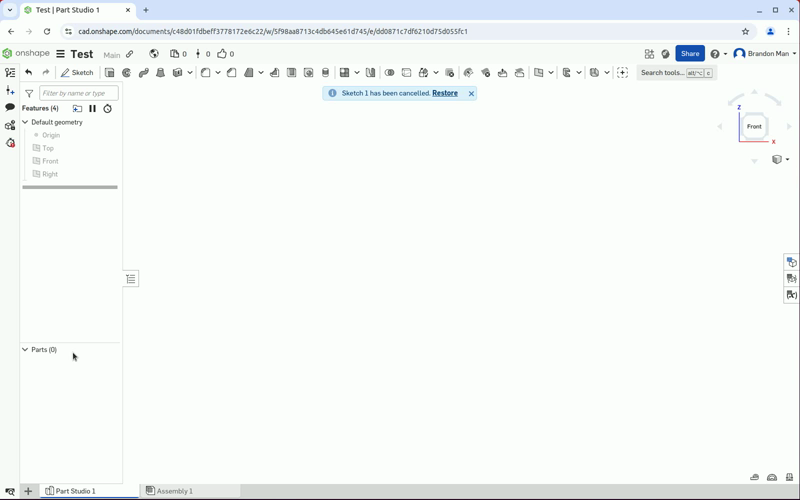
key_up(shift)
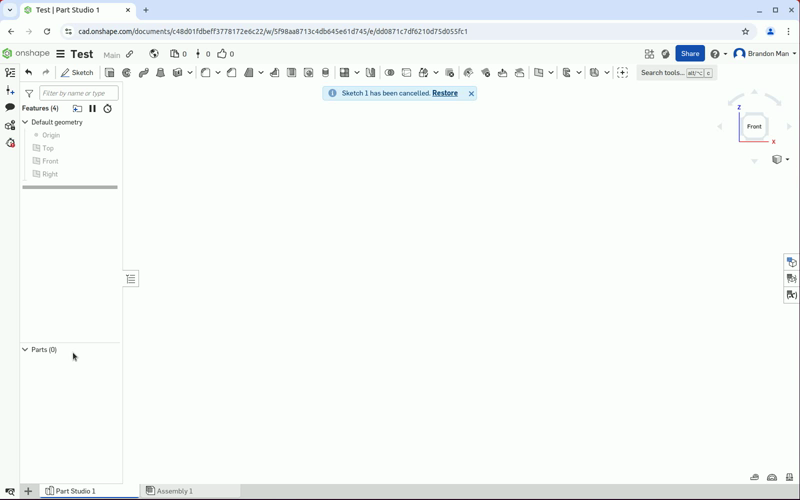
key(space)
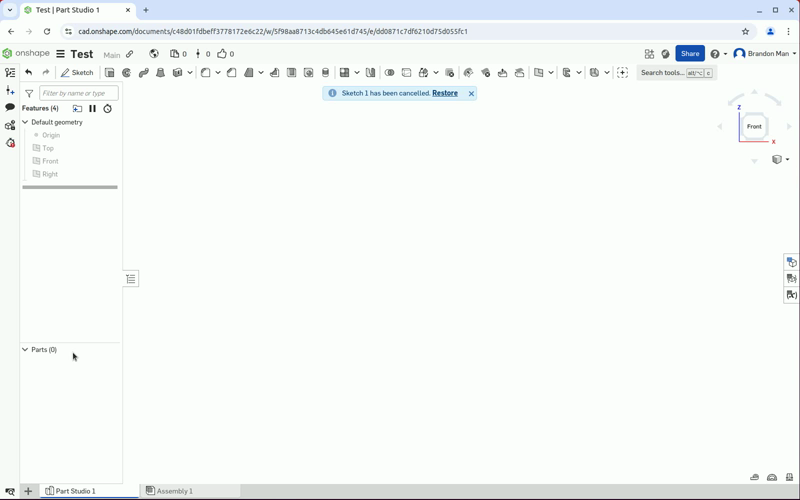
key_down(shift)
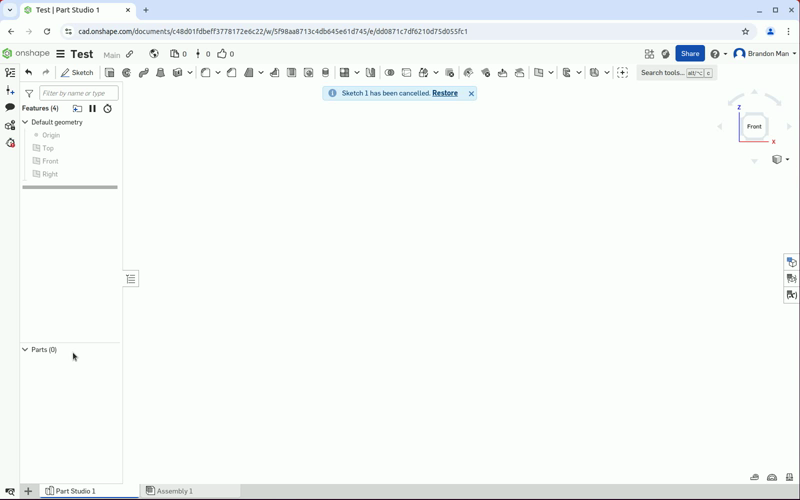
key(left)
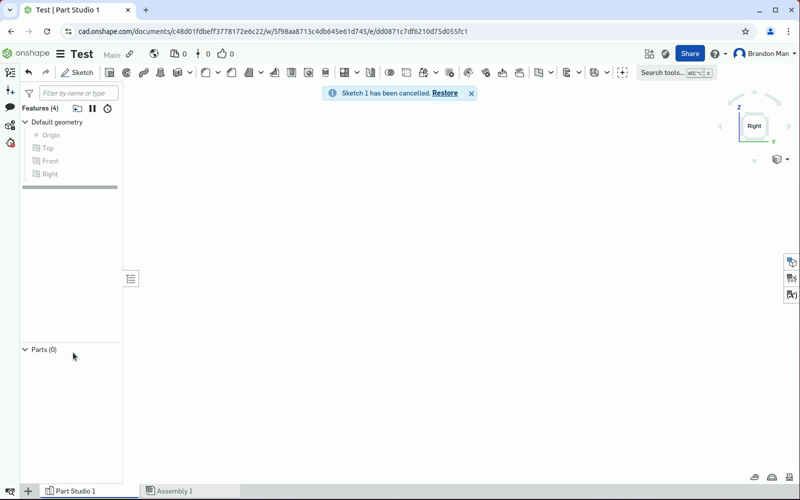
key_up(shift)
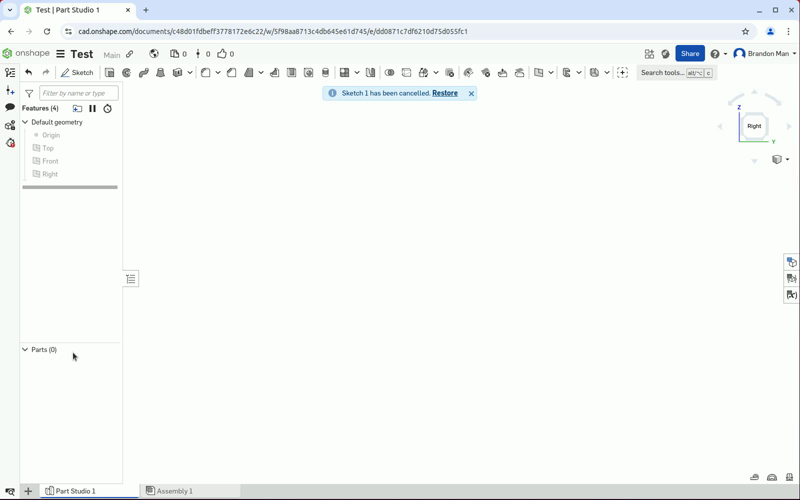
mouse_move(73, 352)
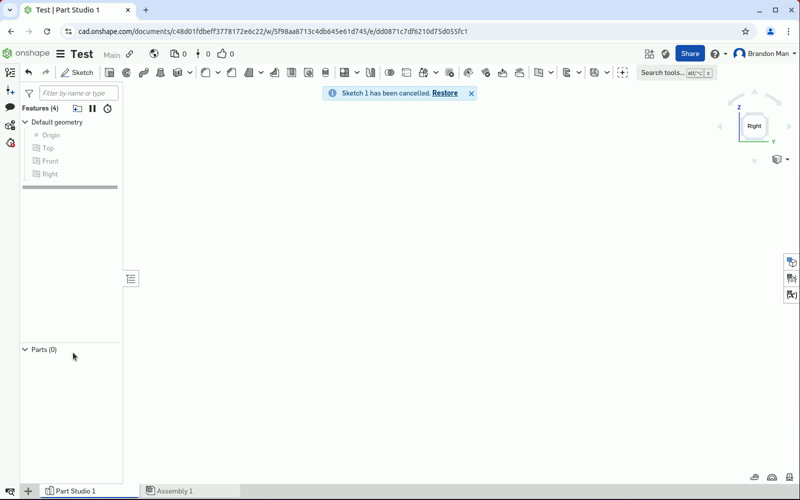
key(shift+y)
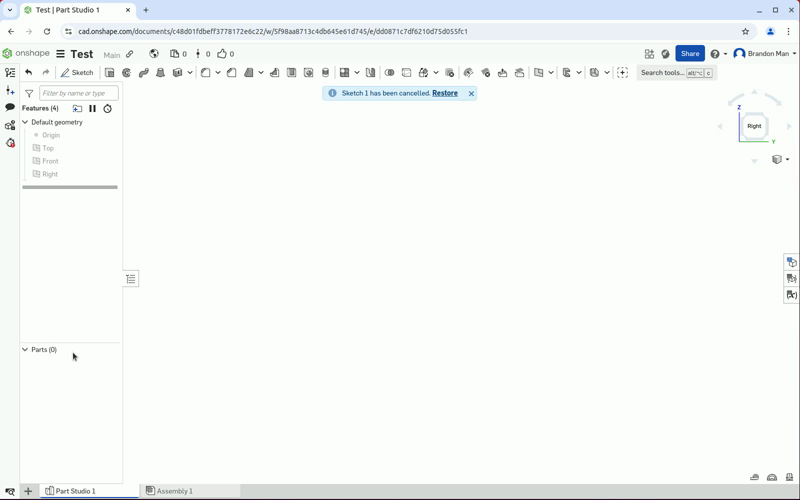
key(shift+s)
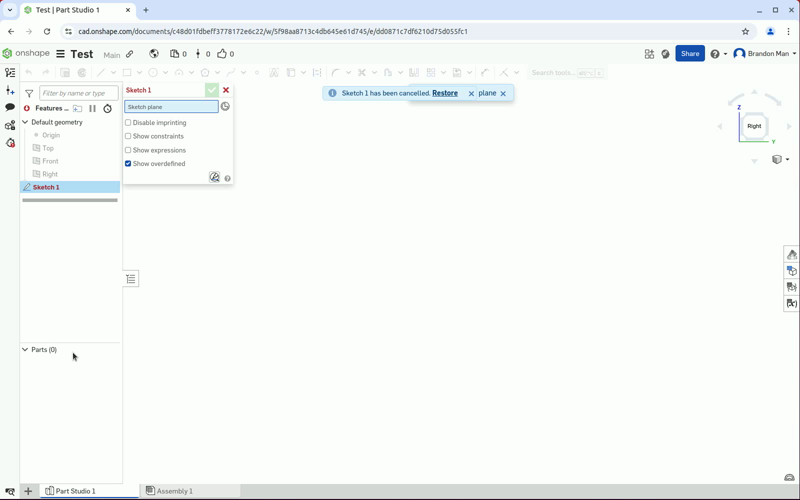
mouse_move(73, 176)
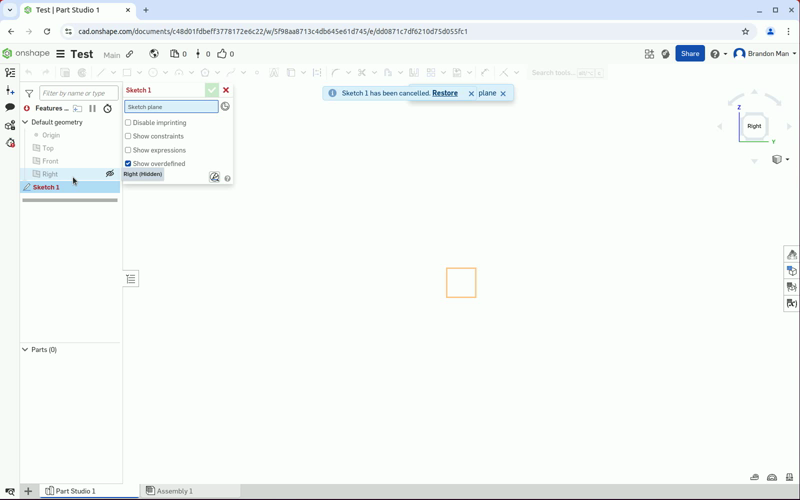
click(73, 176)
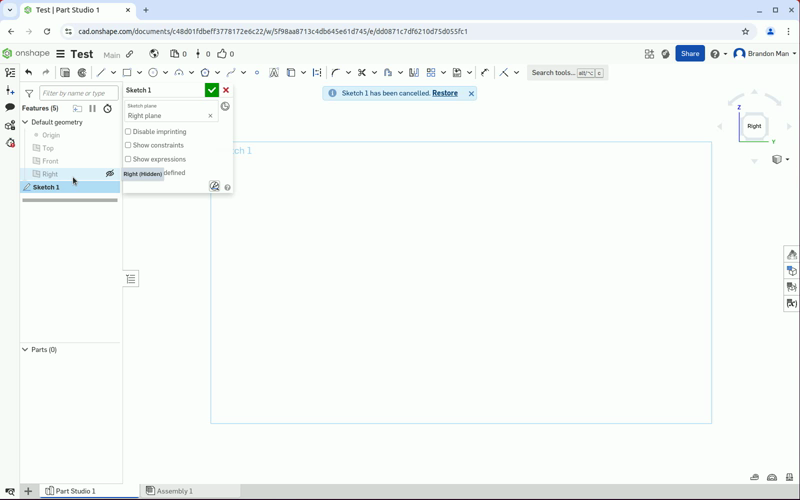
mouse_move(73, 352)
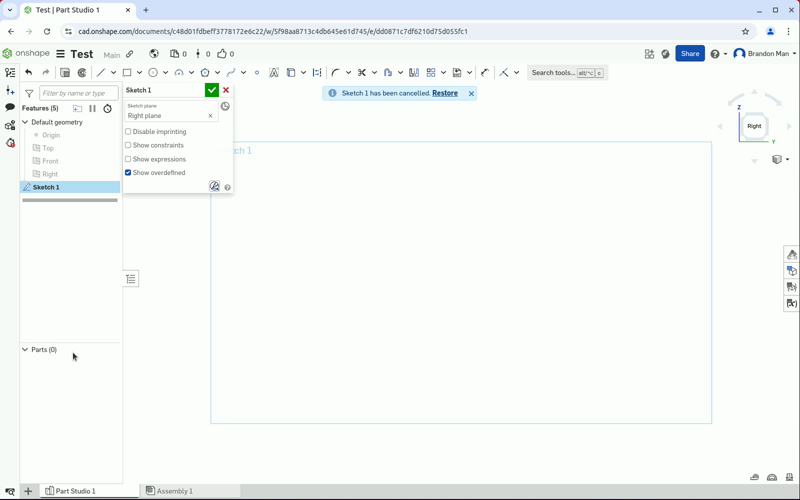
key(y)
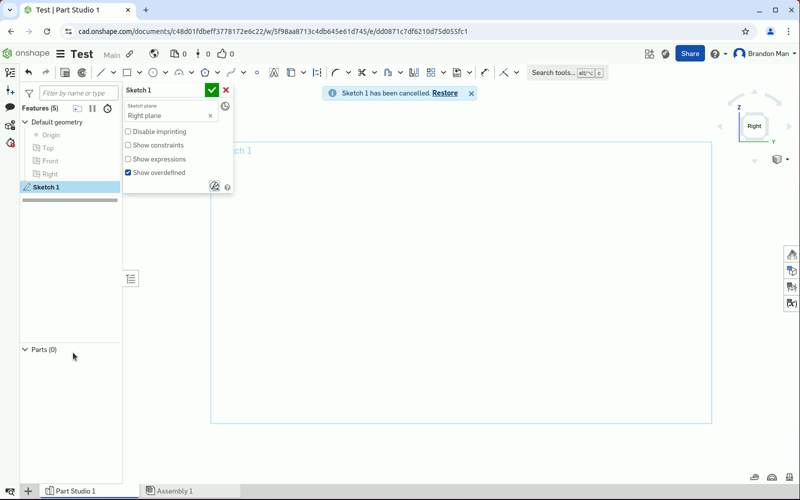
key(l)
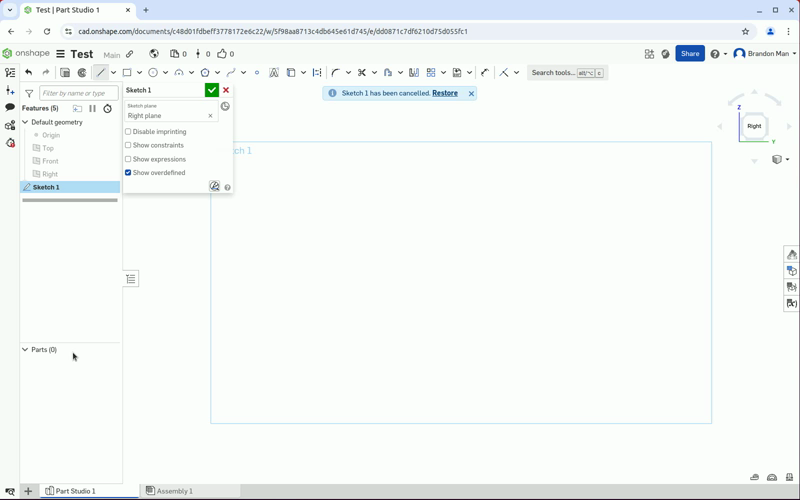
key_down(shift)
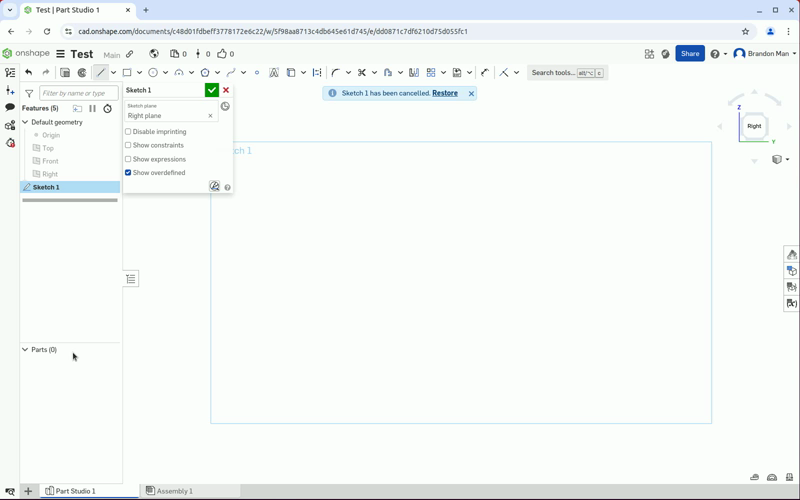
mouse_move(452, 298)
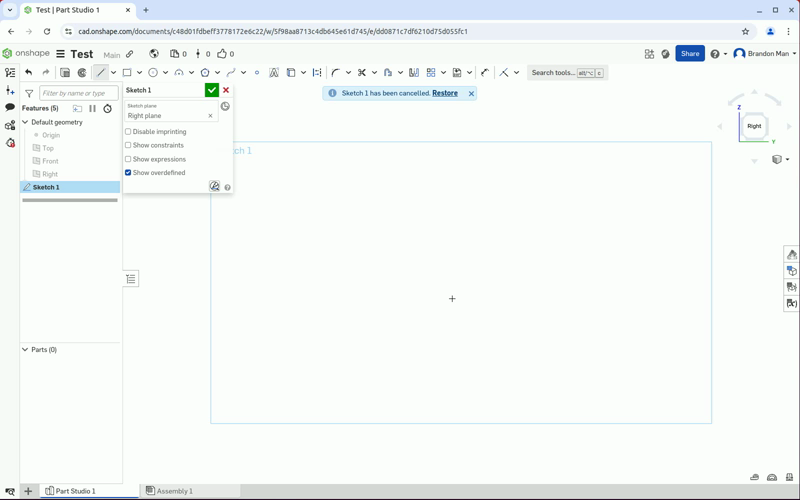
click(452, 298)
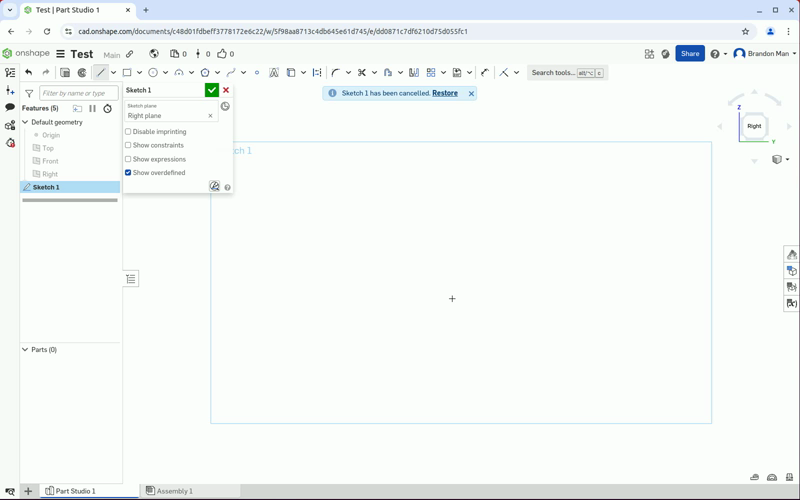
key_up(shift)
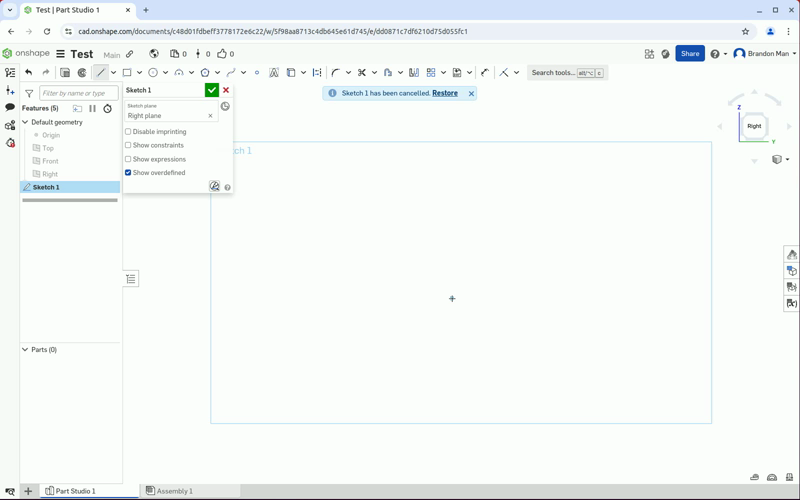
key_down(shift)
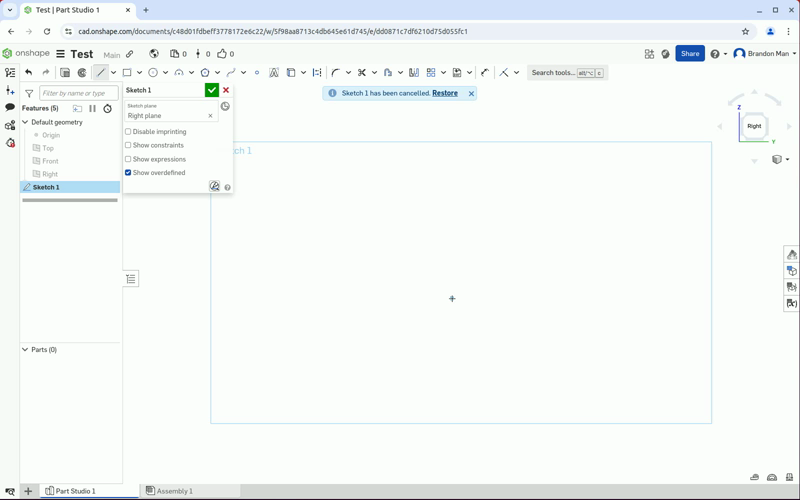
mouse_move(482, 298)
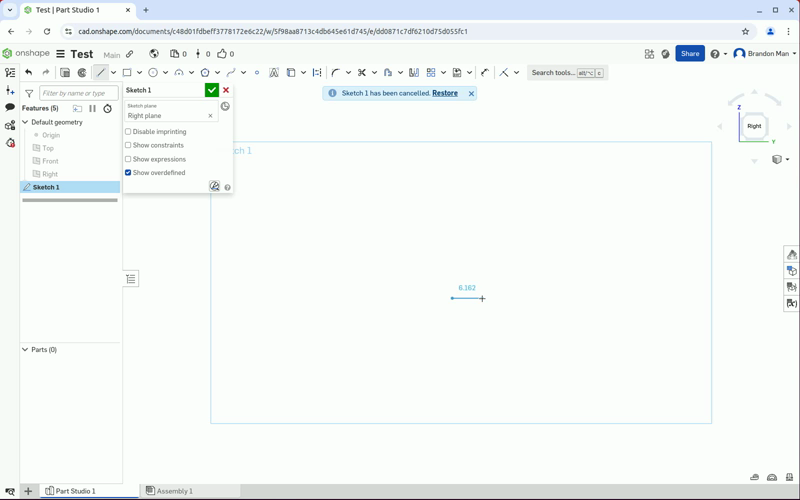
mouse_move(509, 298)
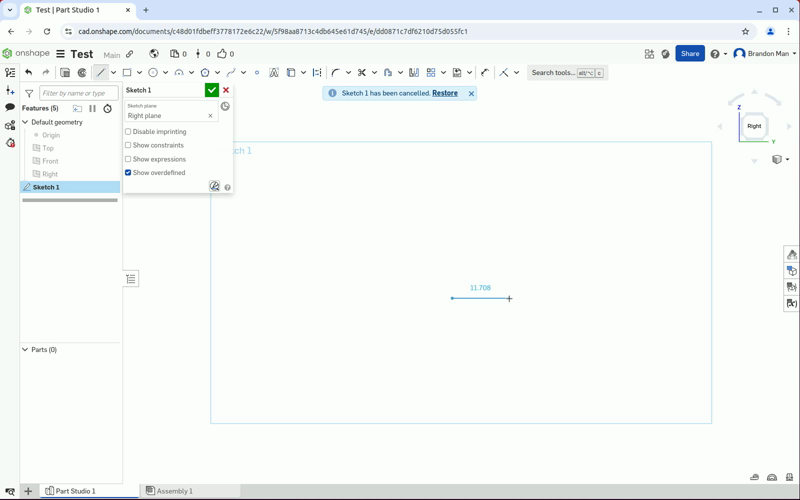
click(509, 298)
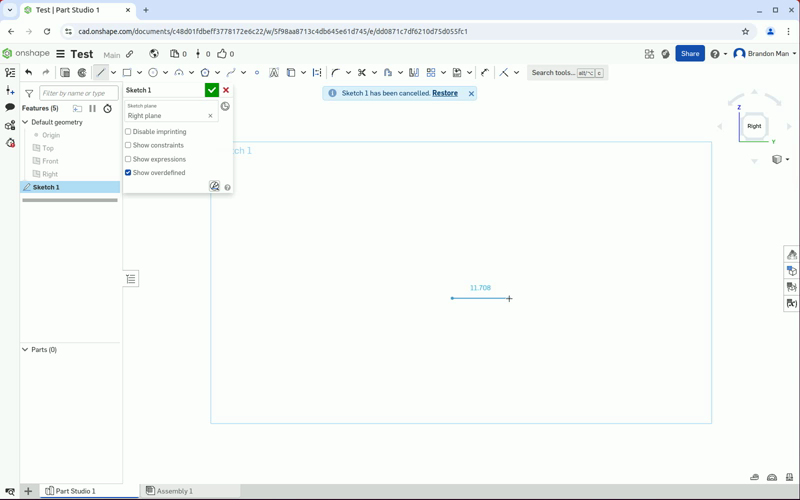
key_up(shift)
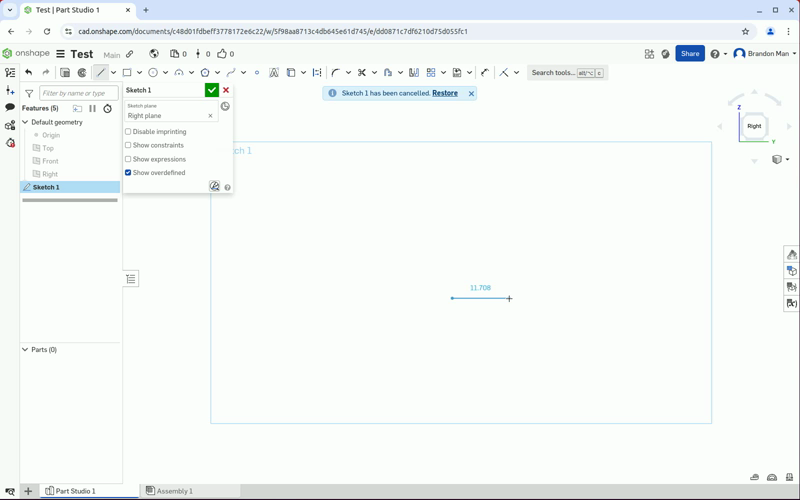
key_down(shift)
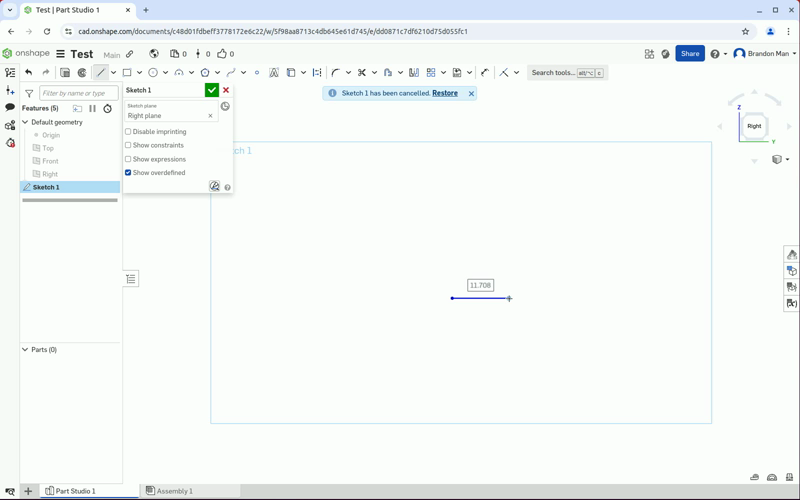
mouse_move(539, 298)
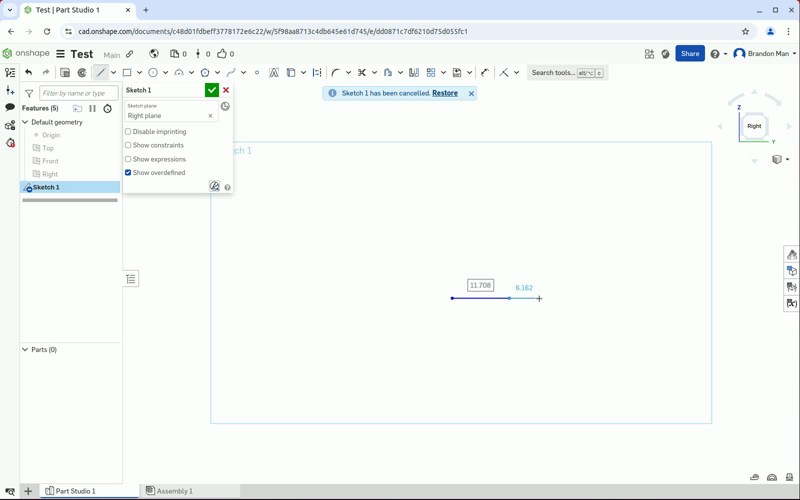
mouse_move(509, 241)
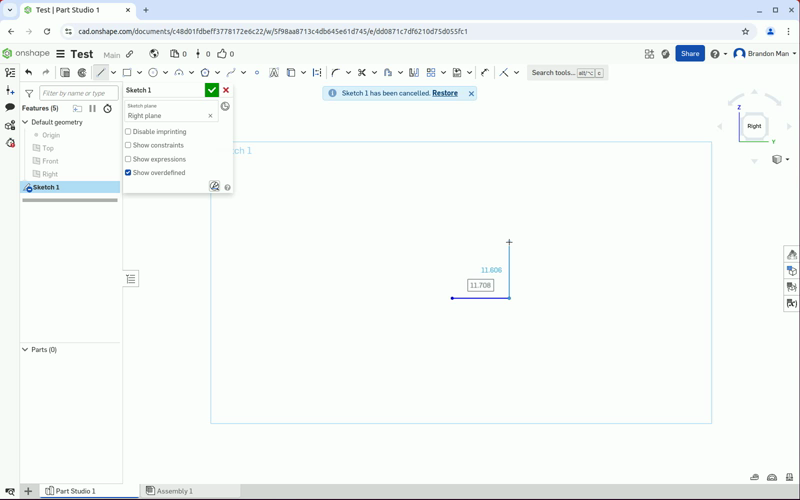
click(509, 241)
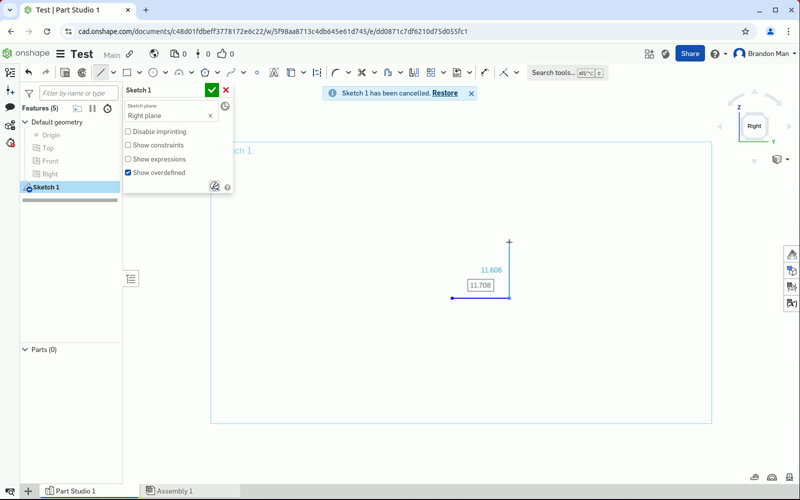
key_up(shift)
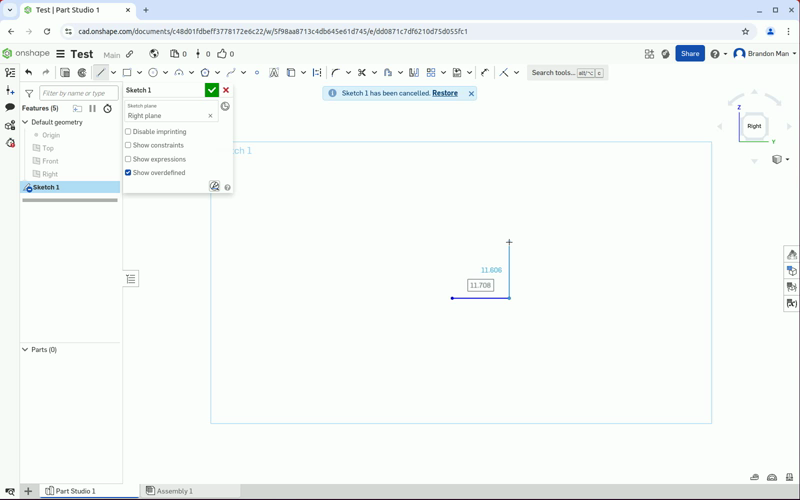
key_down(shift)
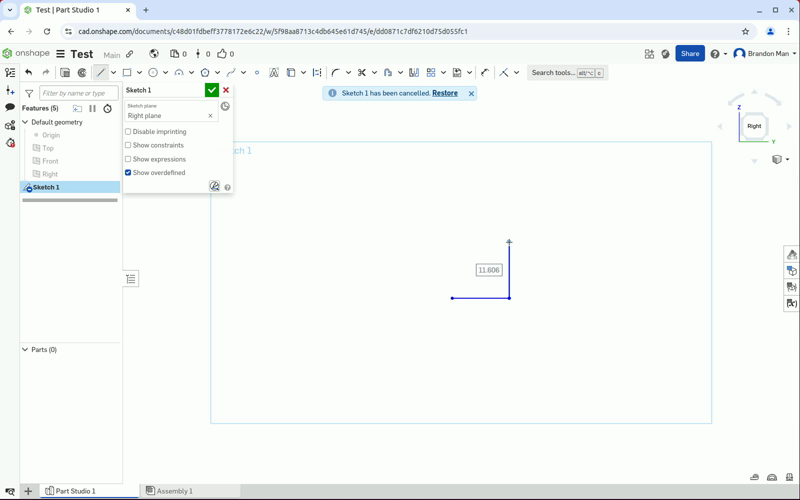
mouse_move(539, 241)
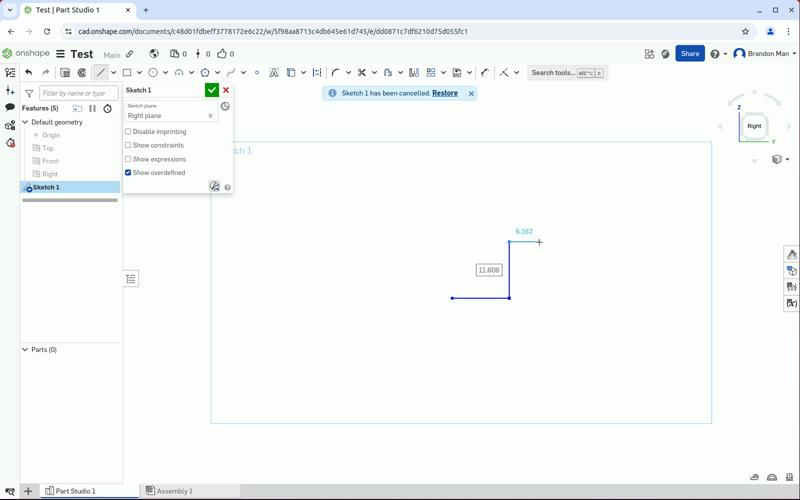
mouse_move(452, 241)
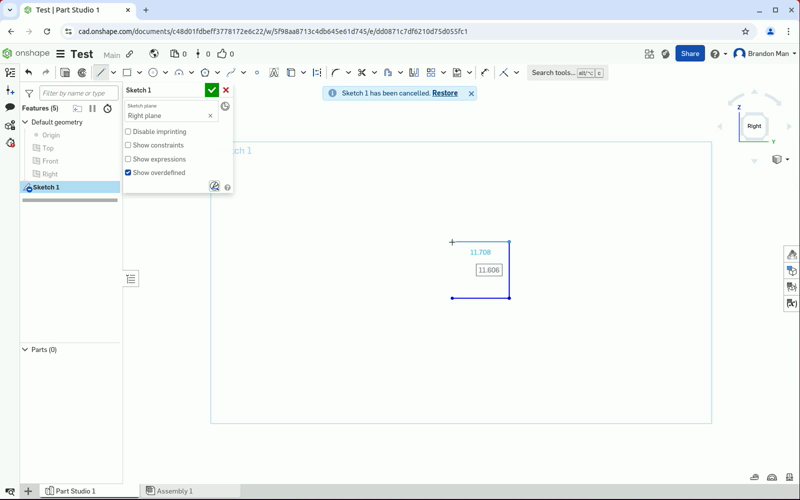
click(452, 241)
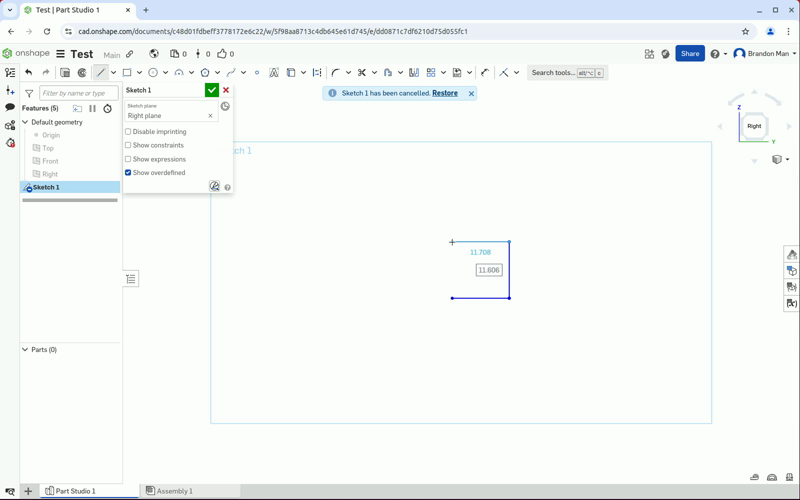
key_up(shift)
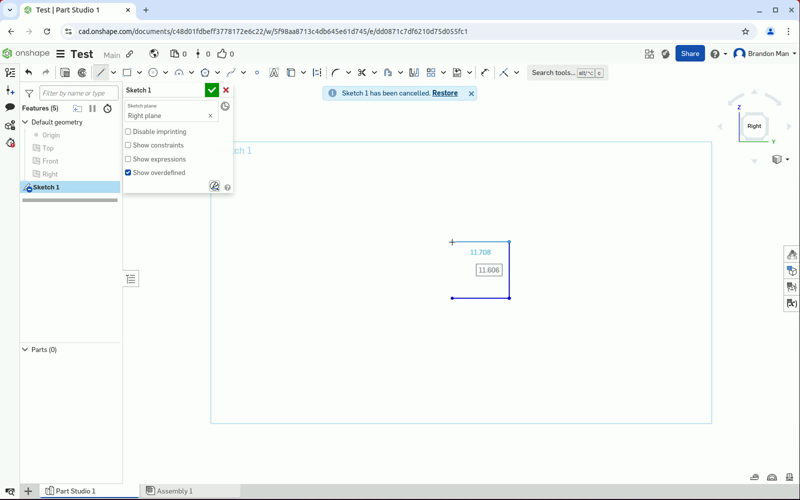
mouse_move(482, 241)
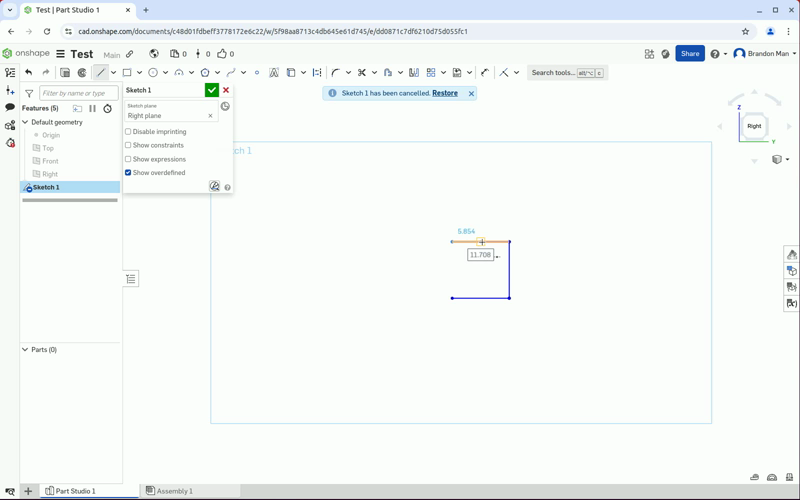
key_down(shift)
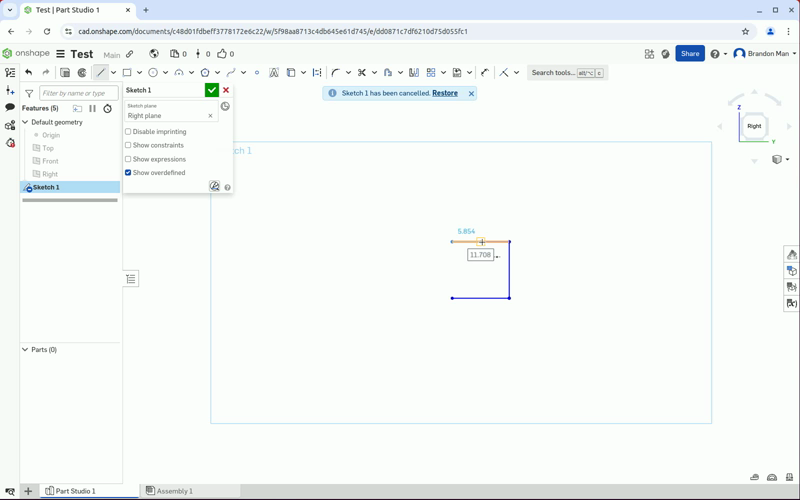
mouse_move(452, 298)
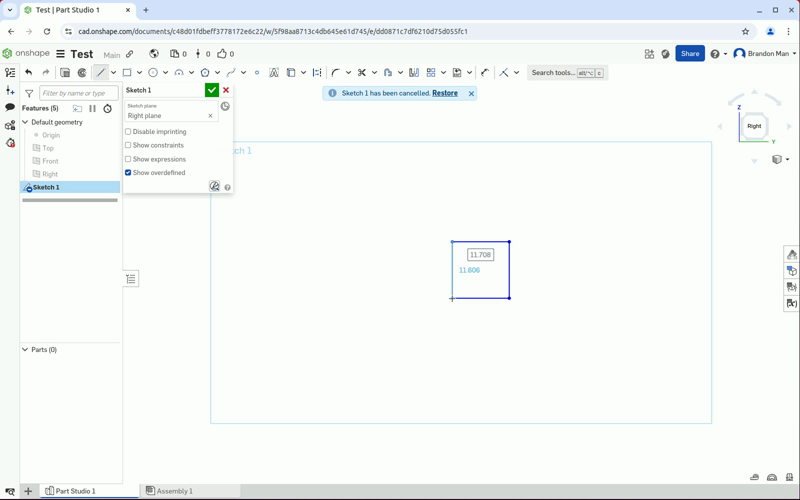
key_up(shift)
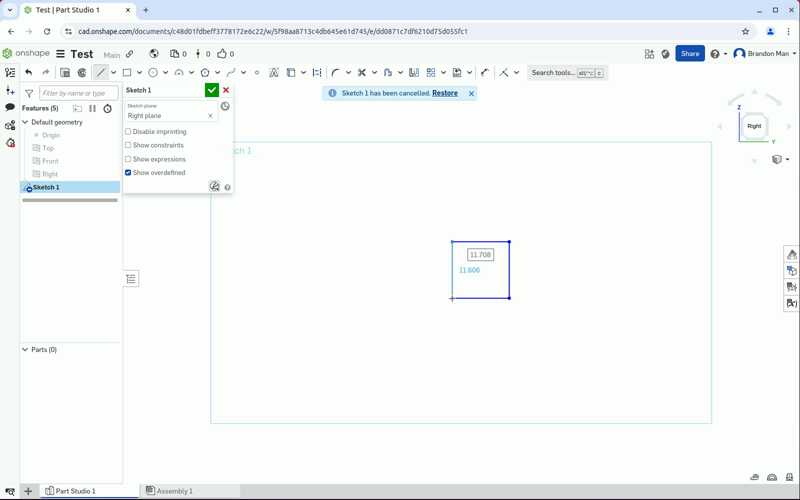
click(452, 298)
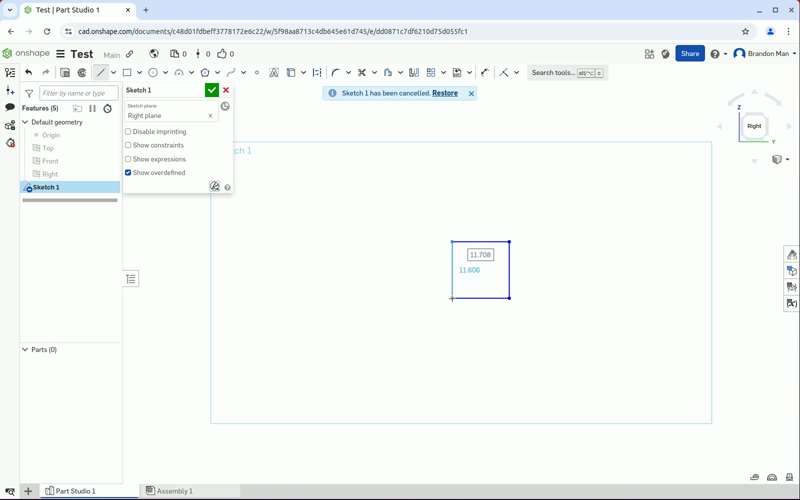
key(esc)
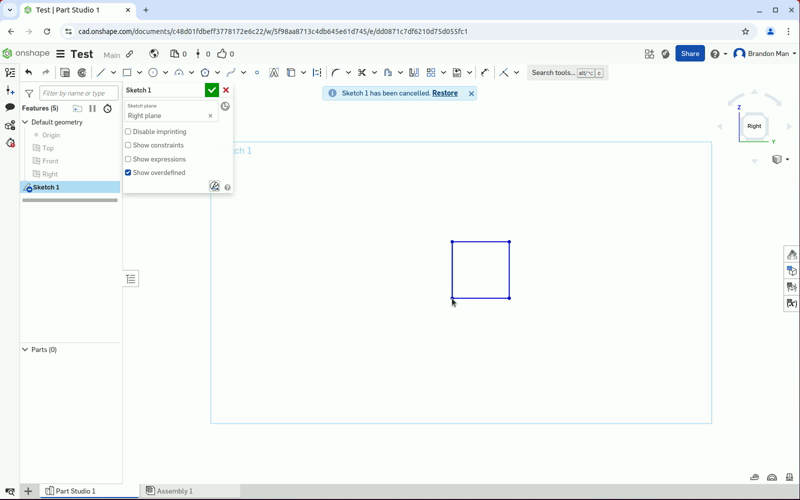
mouse_move(490, 262)
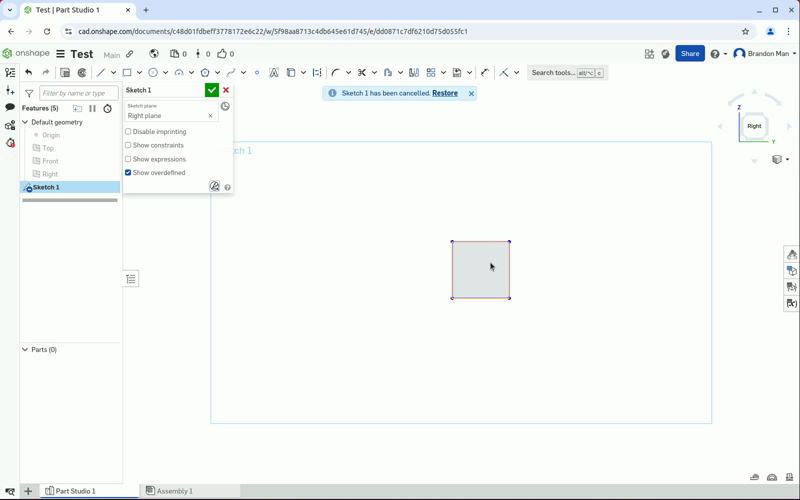
click(490, 262)
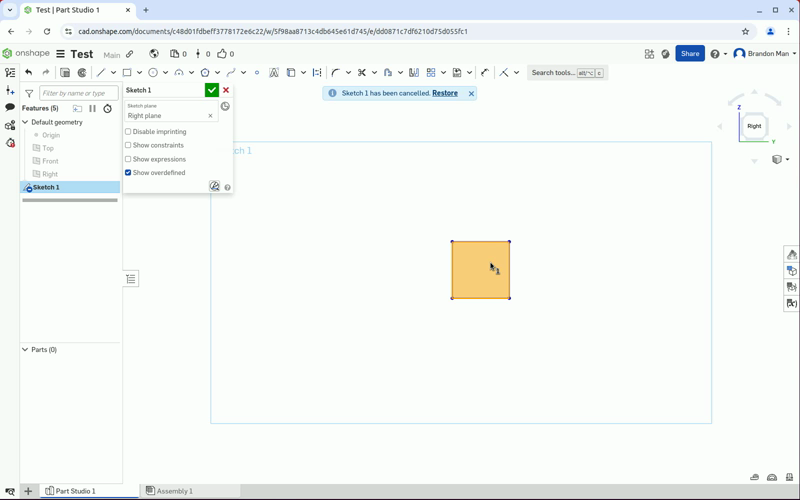
mouse_move(73, 352)
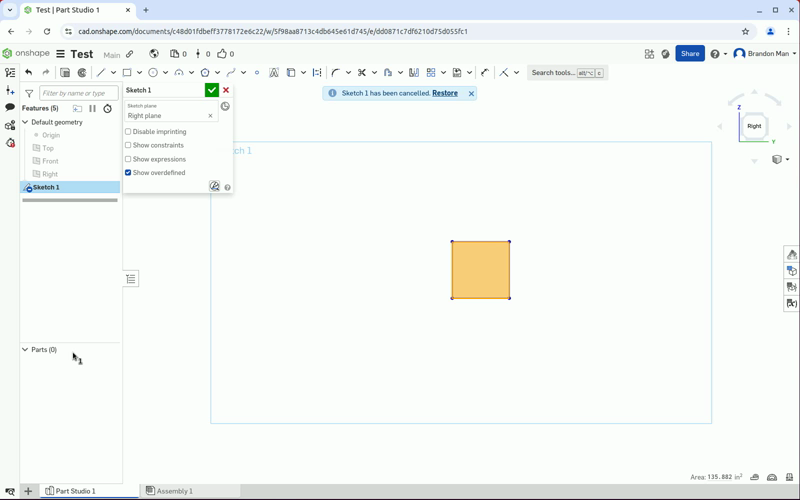
key(shift+y)
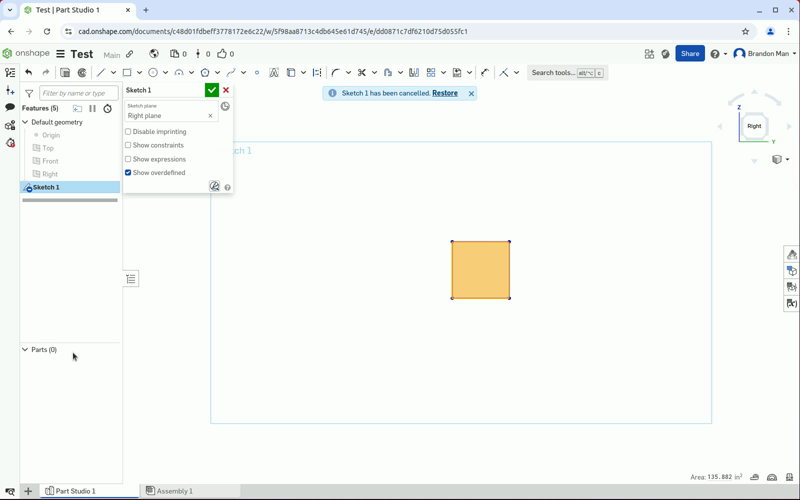
key(shift+e)
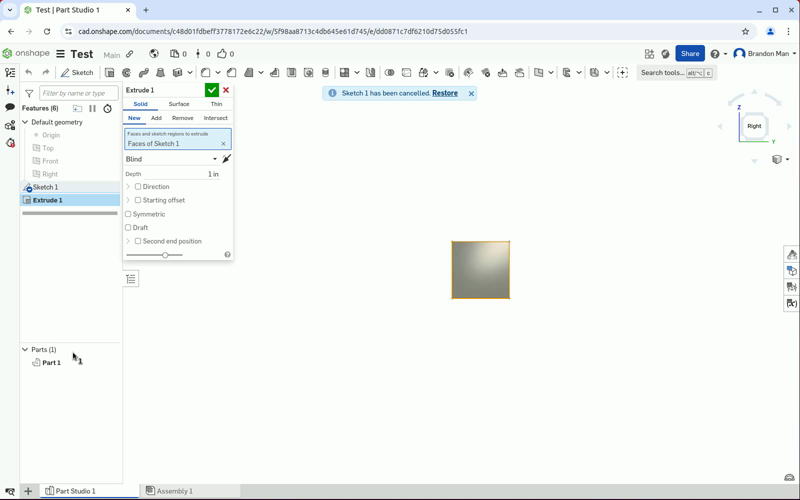
mouse_move(143, 106)
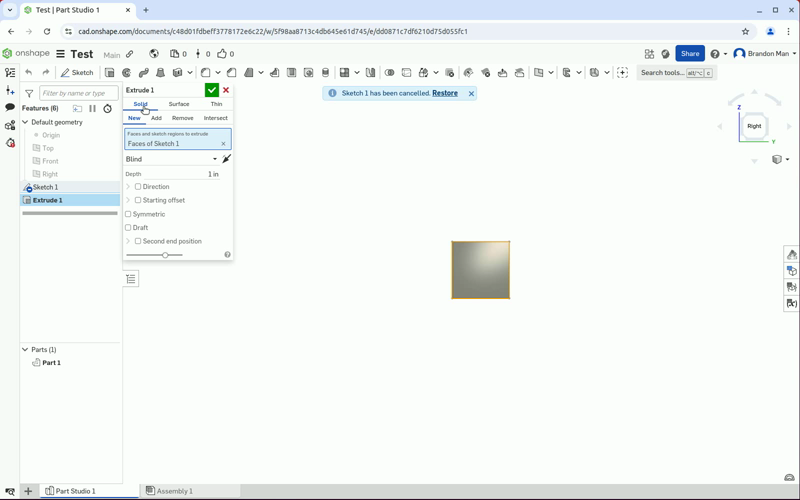
click(143, 106)
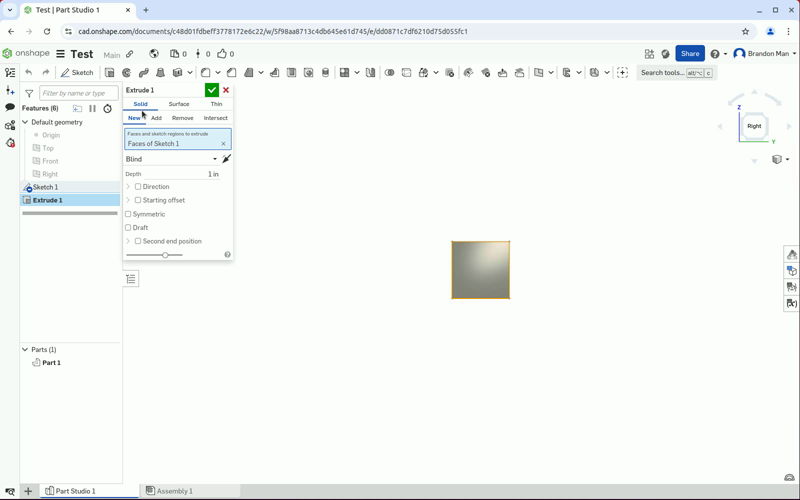
mouse_move(137, 120)
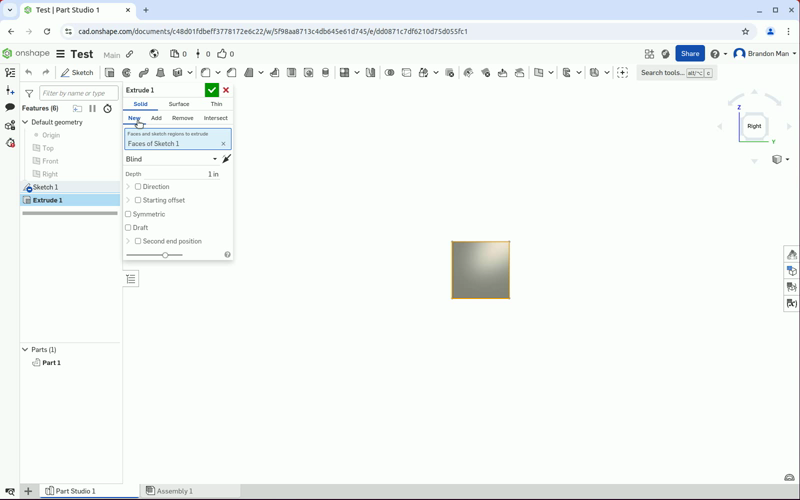
click(137, 120)
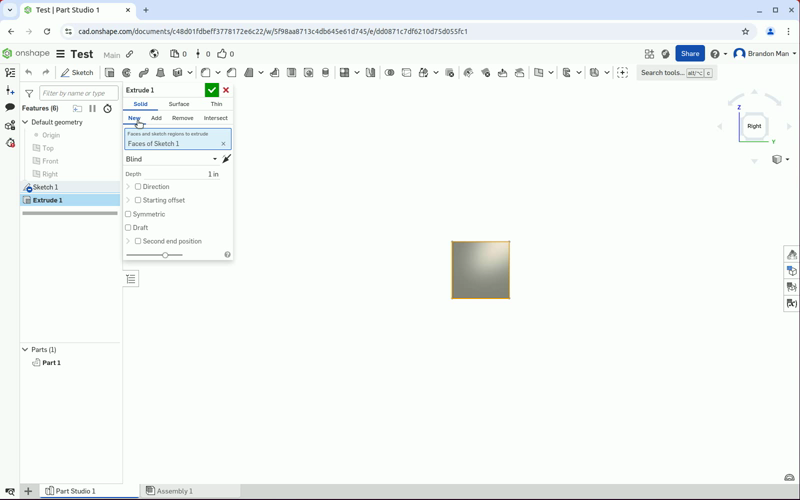
key(tab, 4)
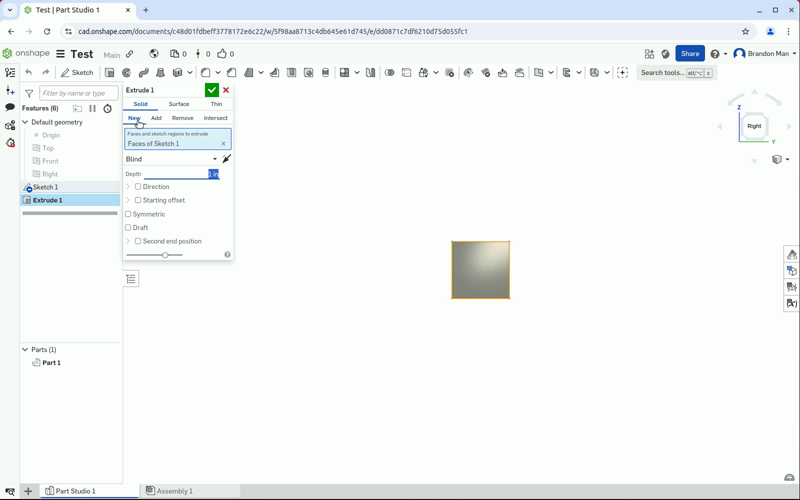
text(11.554)
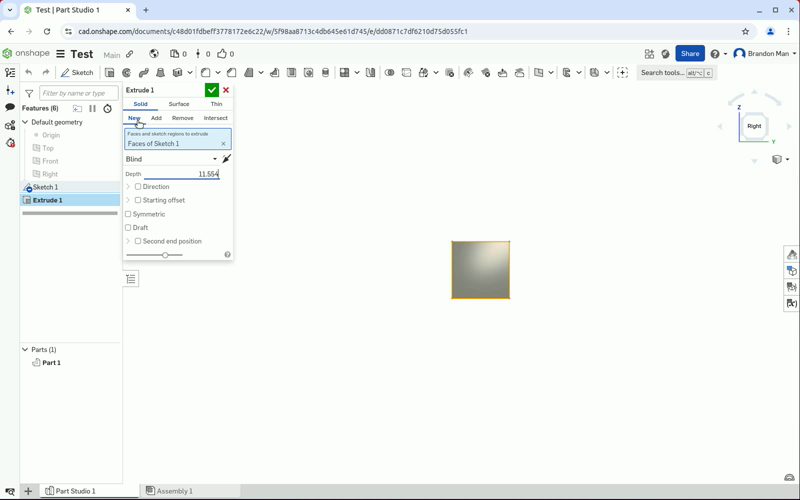
key(enter)
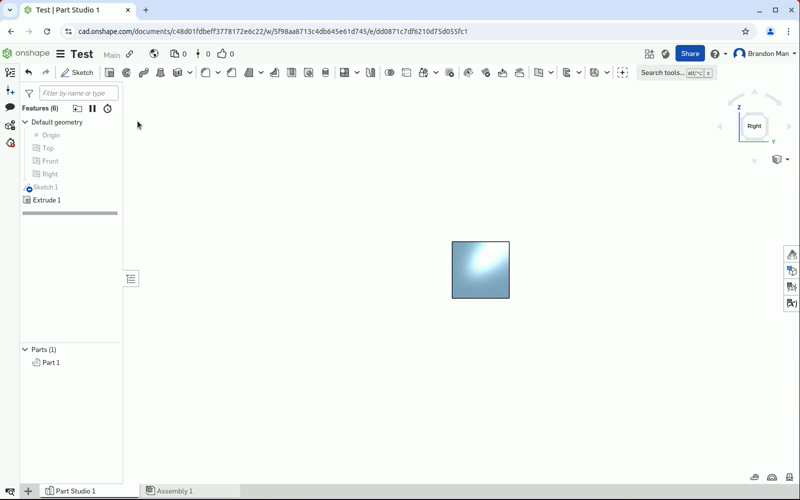
key(shift+h)
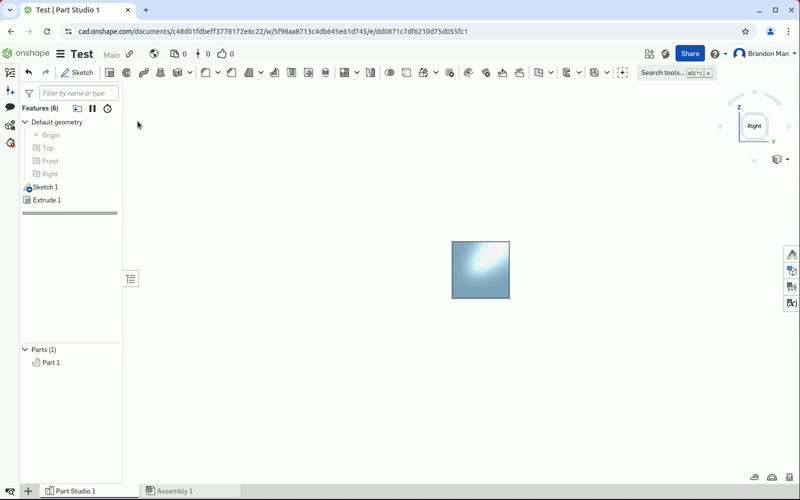
key(shift+h)
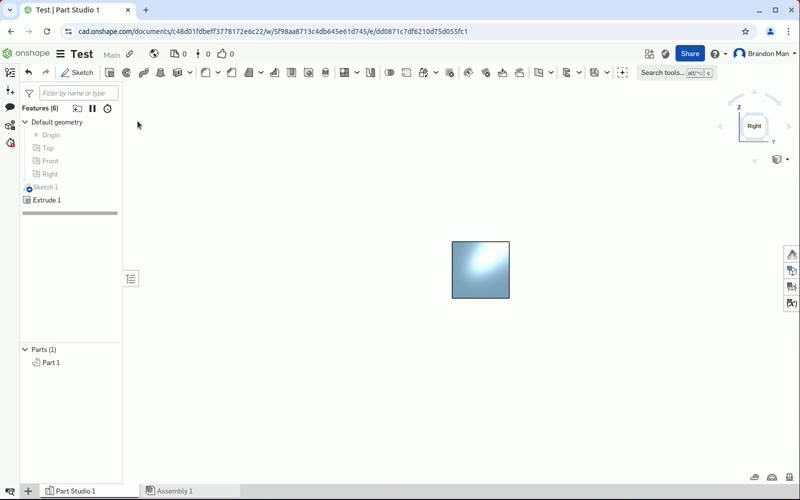
mouse_move(73, 189)
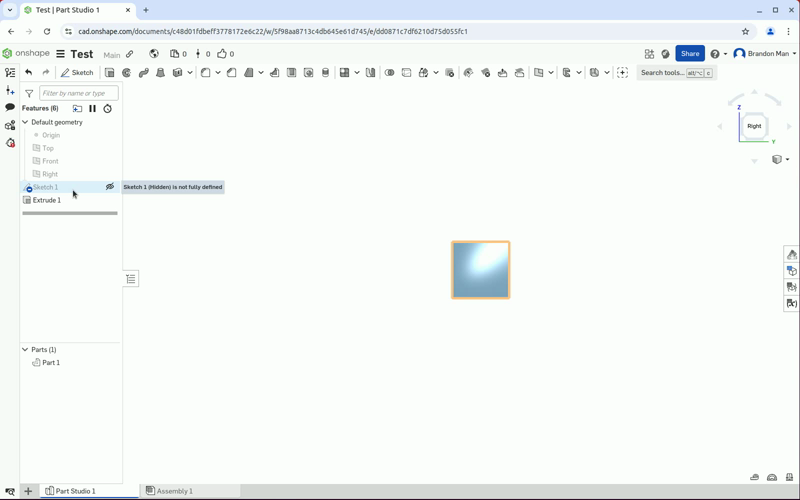
click(73, 189)
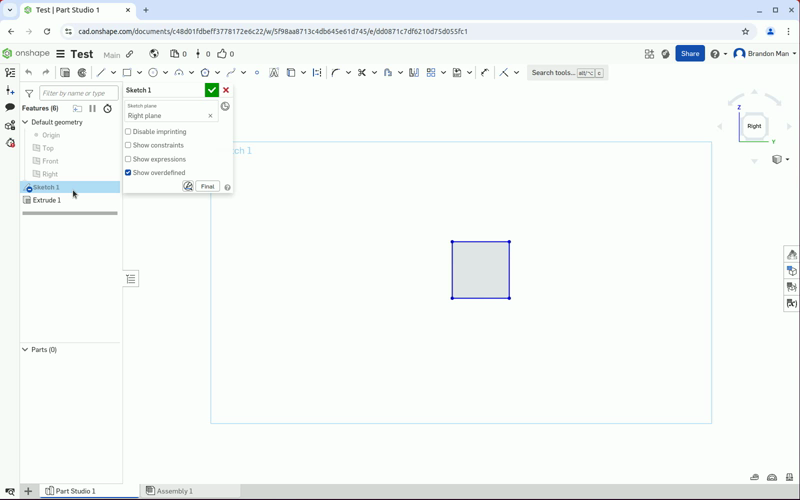
mouse_move(229, 92)
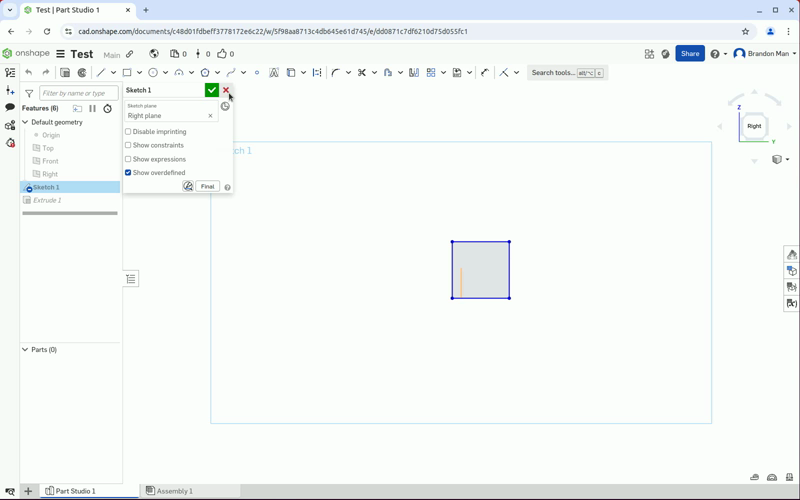
click(229, 92)
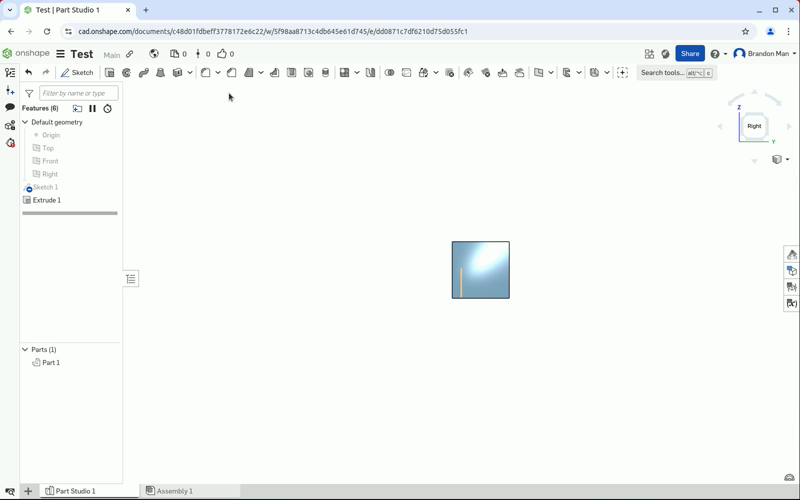
mouse_move(541, 75)
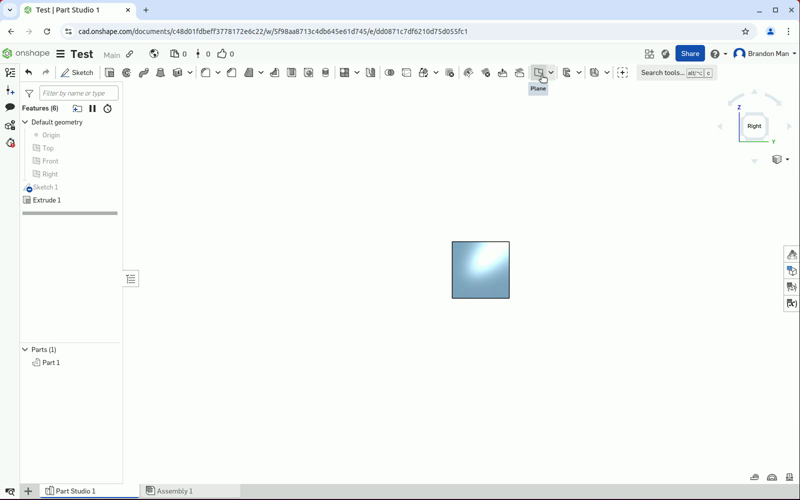
click(541, 75)
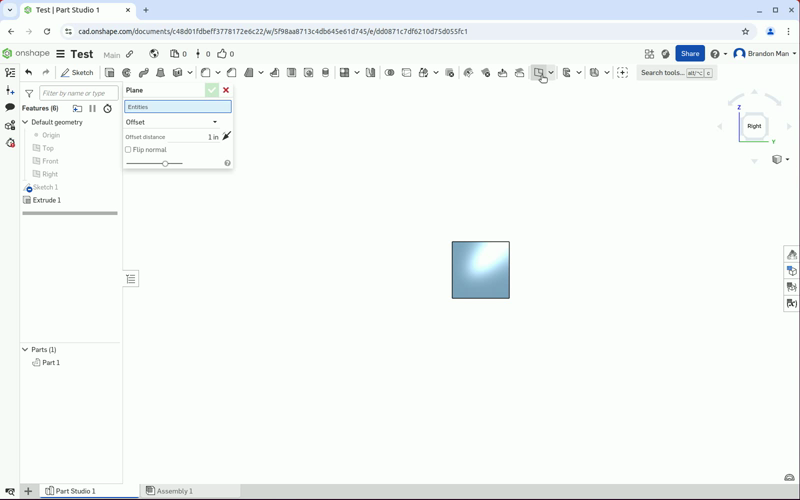
mouse_move(73, 176)
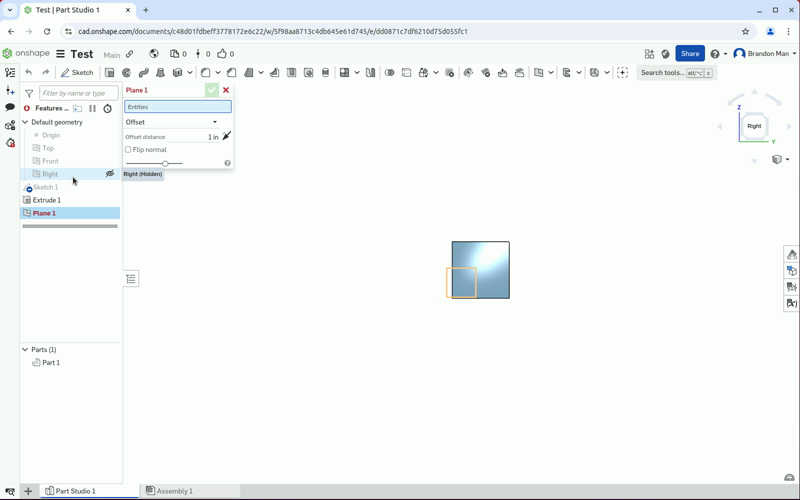
click(73, 176)
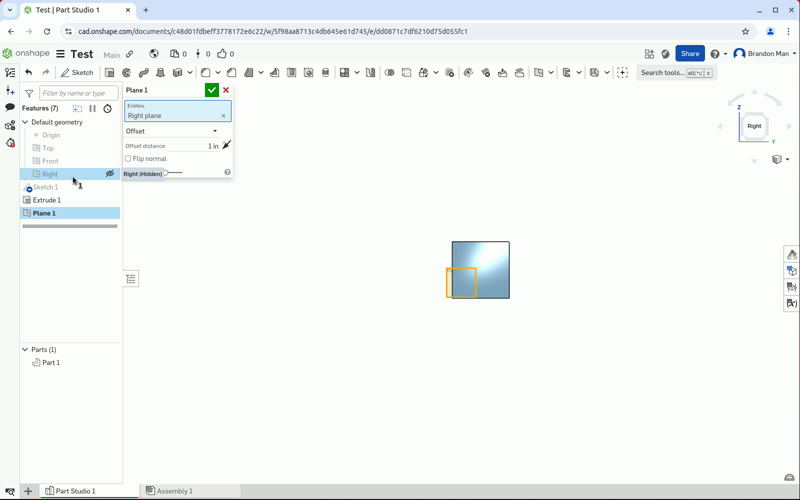
key(tab, 2)
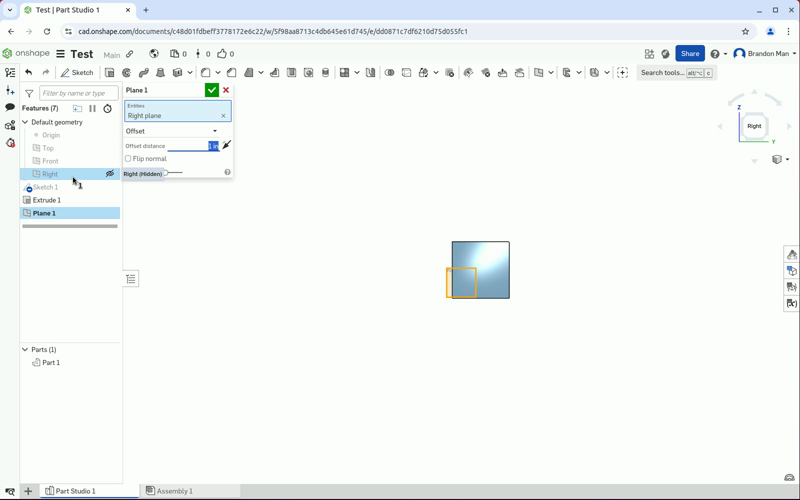
text(11.554)
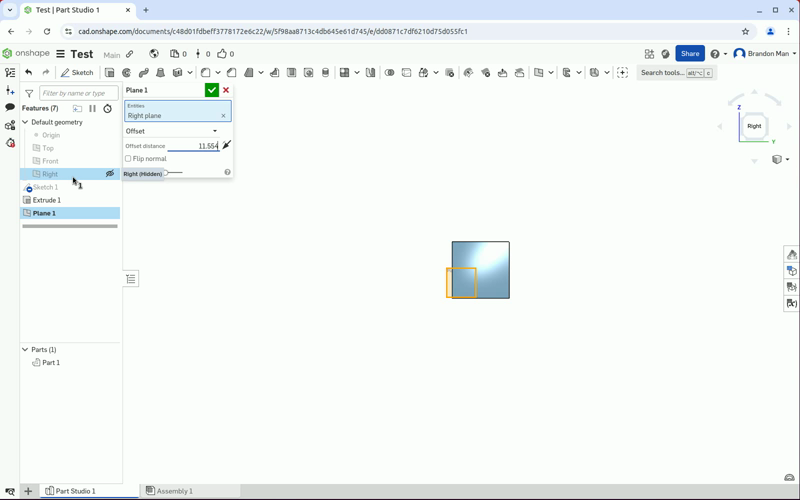
key(enter, 2)
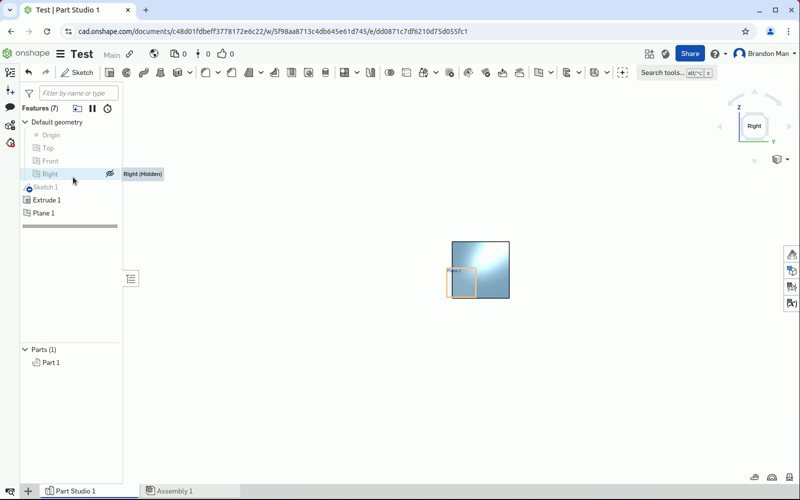
key(shift+s)
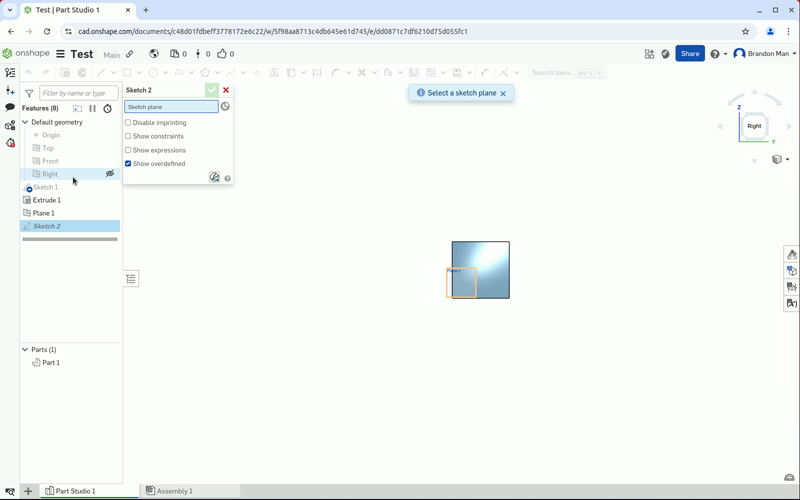
mouse_move(73, 215)
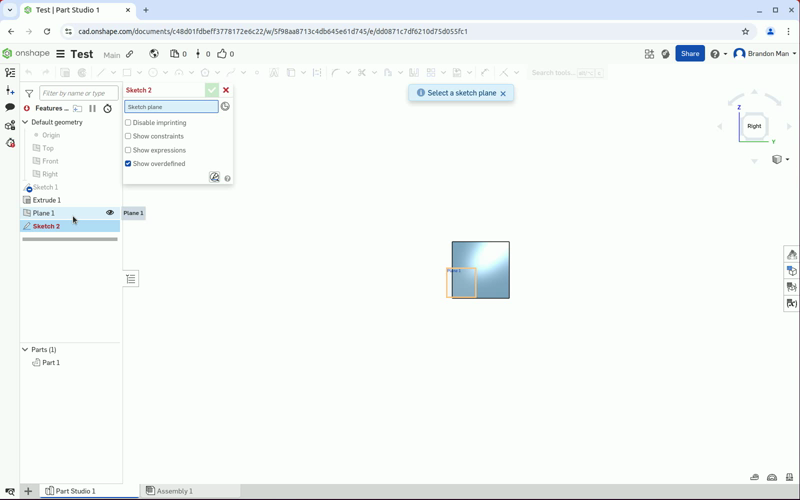
click(73, 215)
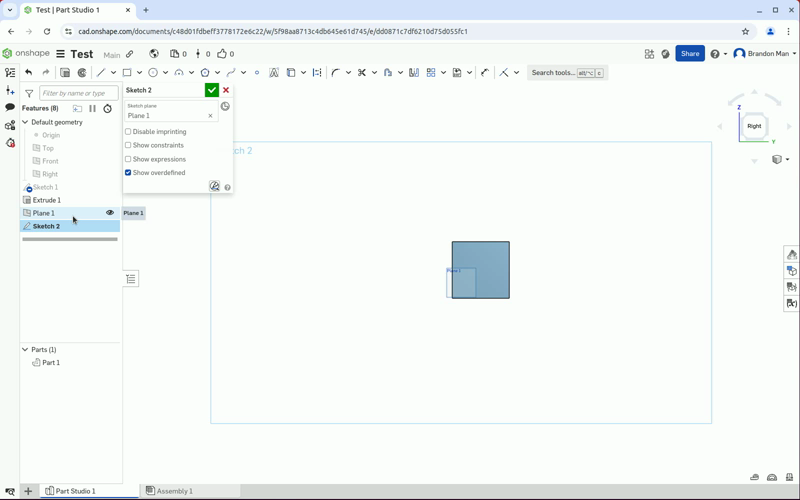
mouse_move(73, 352)
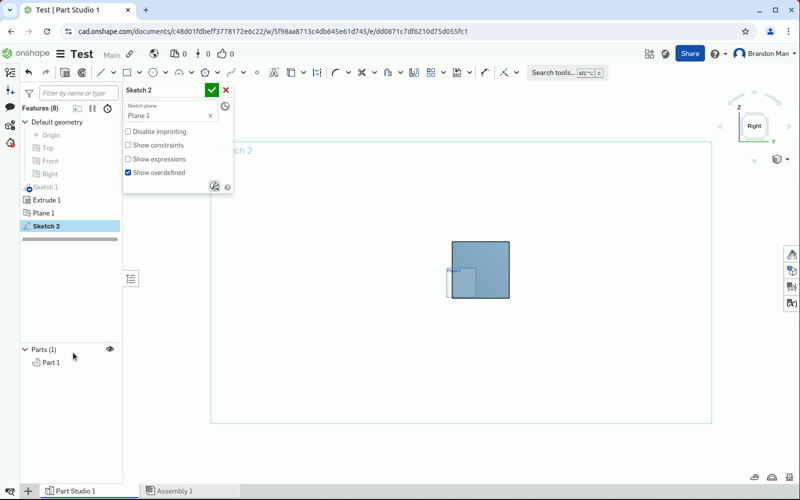
key(y)
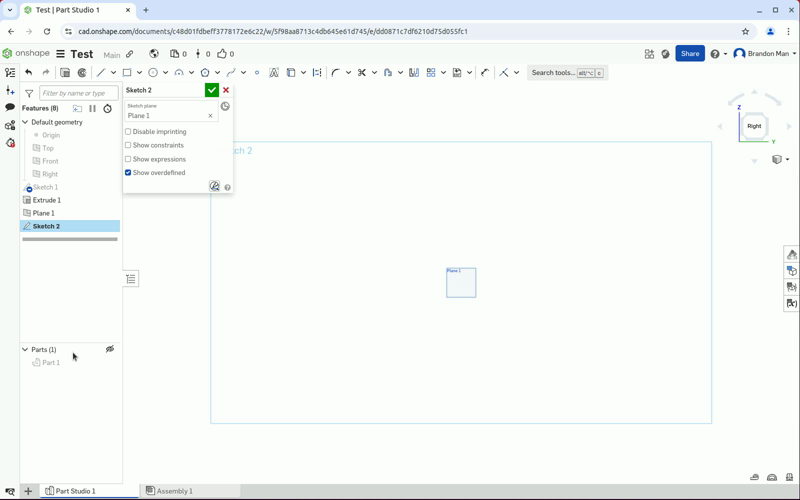
key(l)
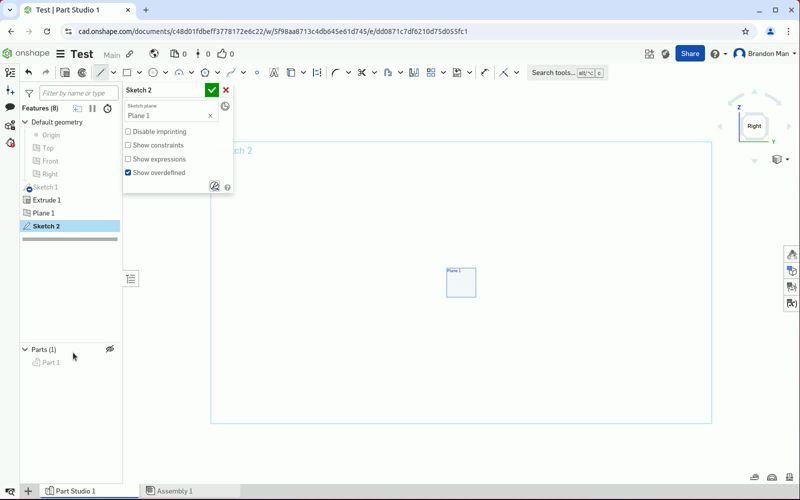
key_down(shift)
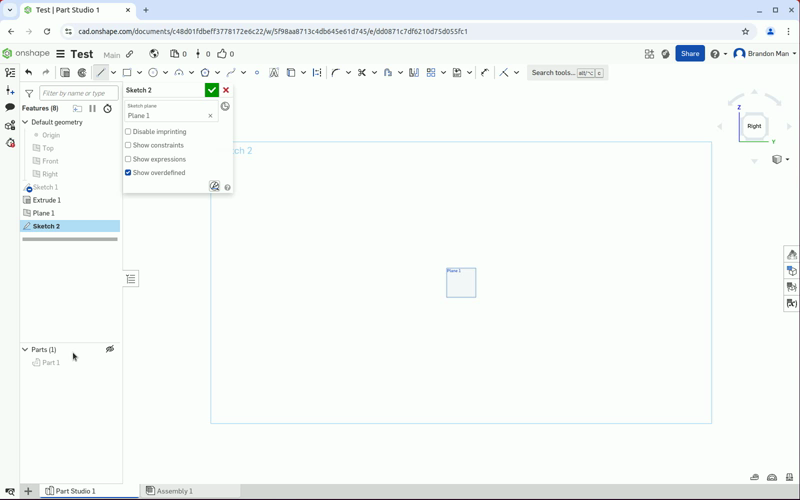
mouse_move(471, 298)
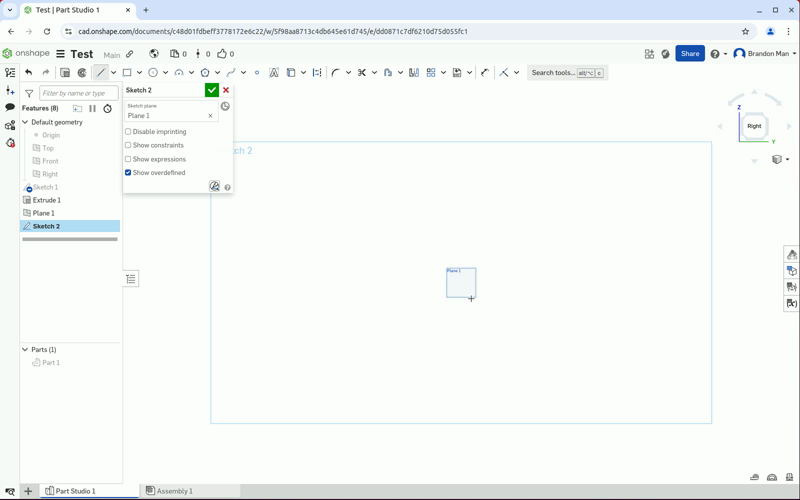
click(471, 298)
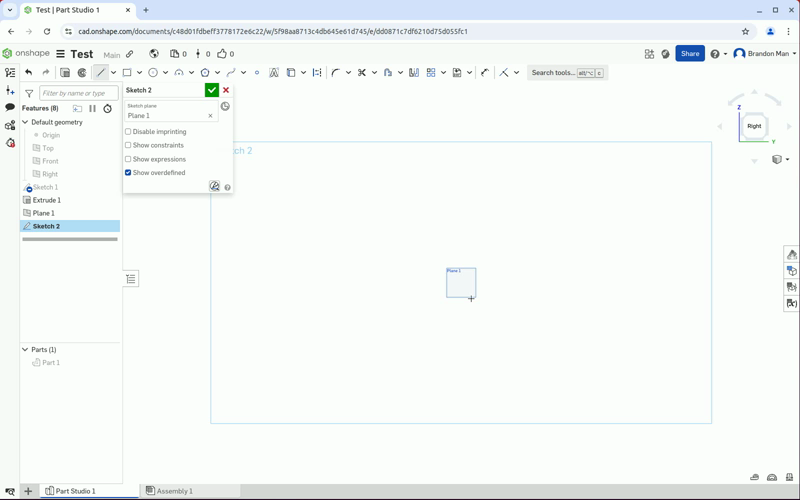
key_up(shift)
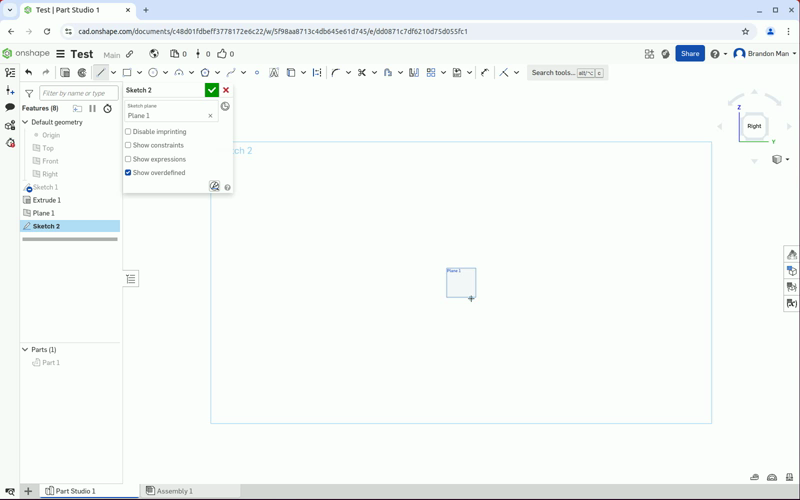
key_down(shift)
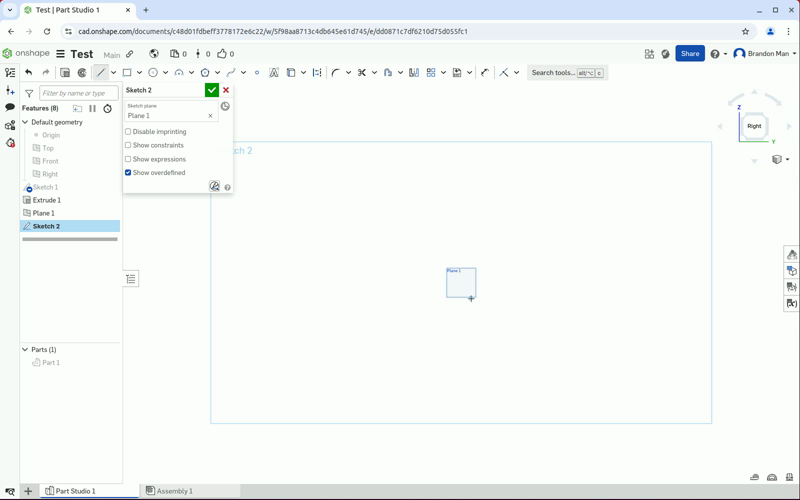
mouse_move(501, 298)
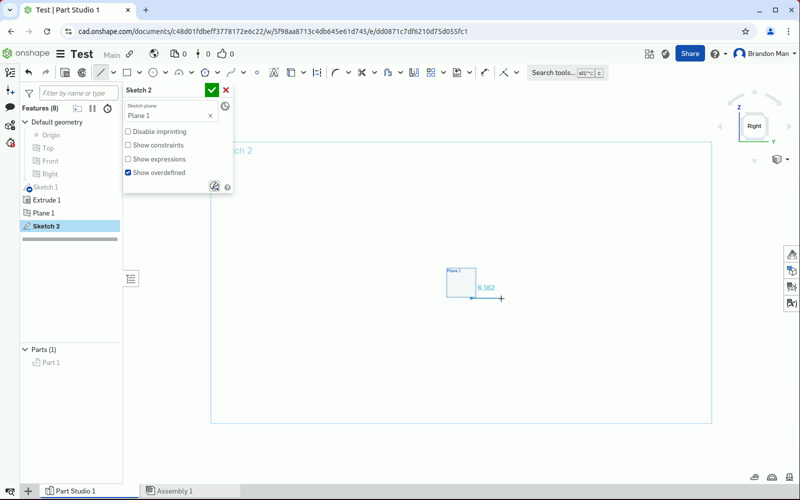
mouse_move(509, 298)
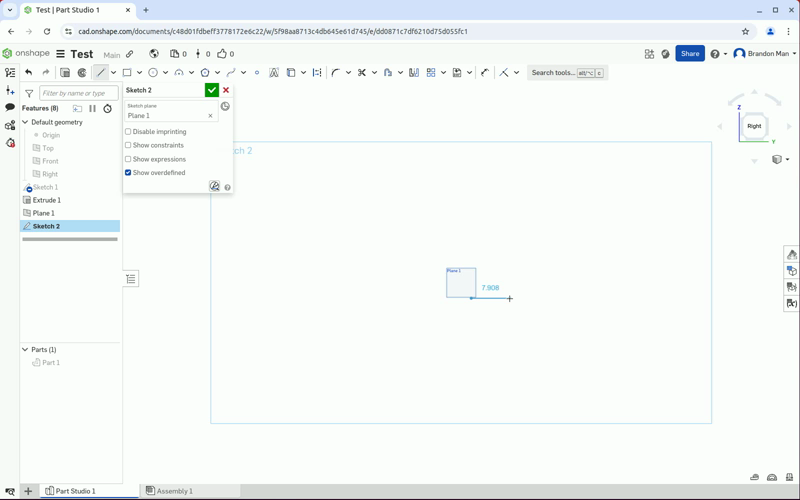
click(509, 298)
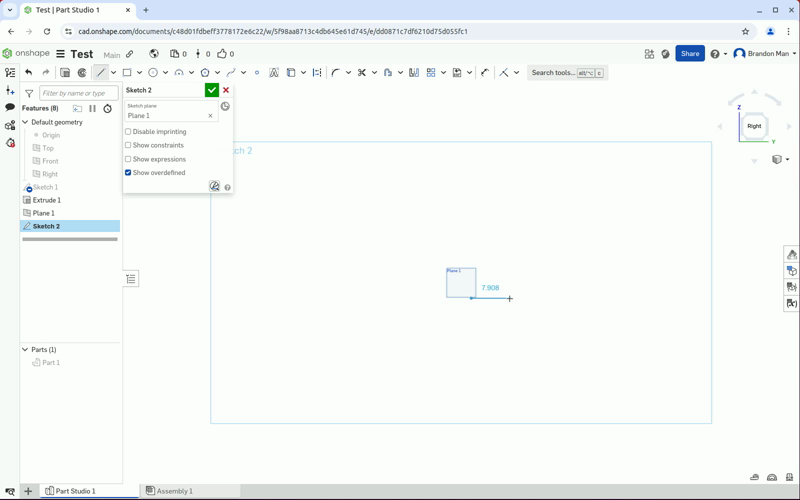
key_up(shift)
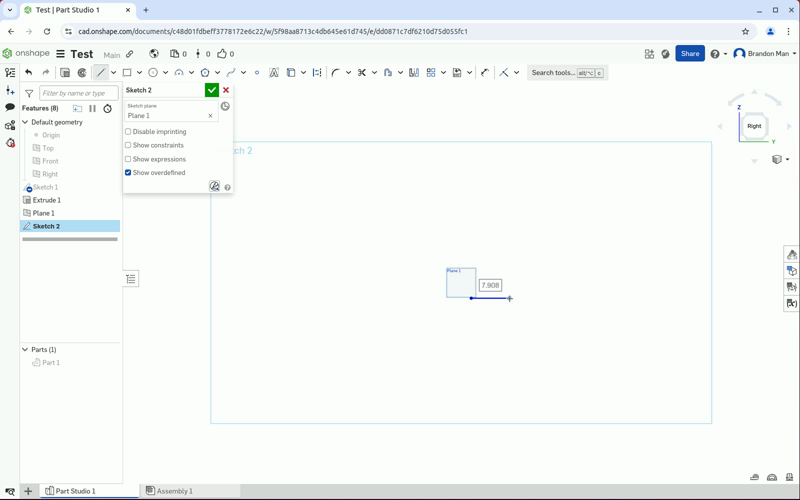
key_down(shift)
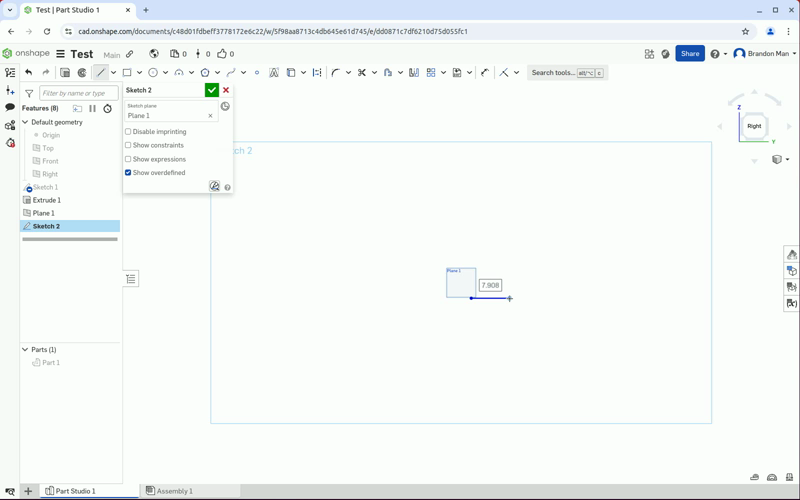
mouse_move(539, 298)
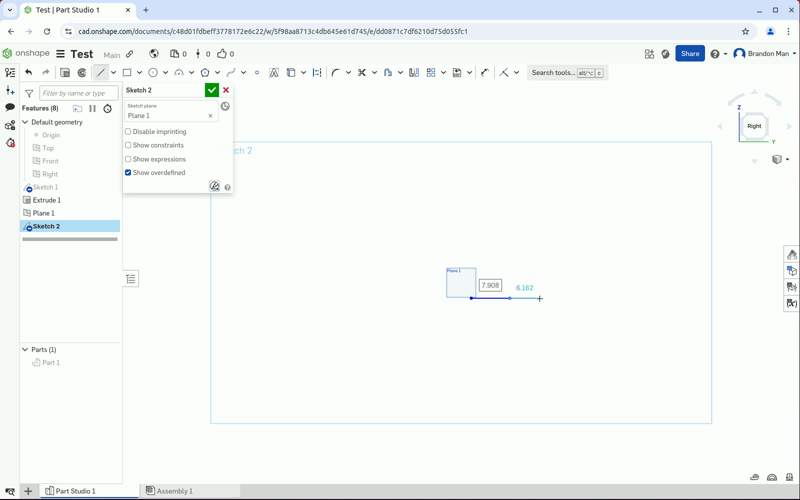
mouse_move(509, 259)
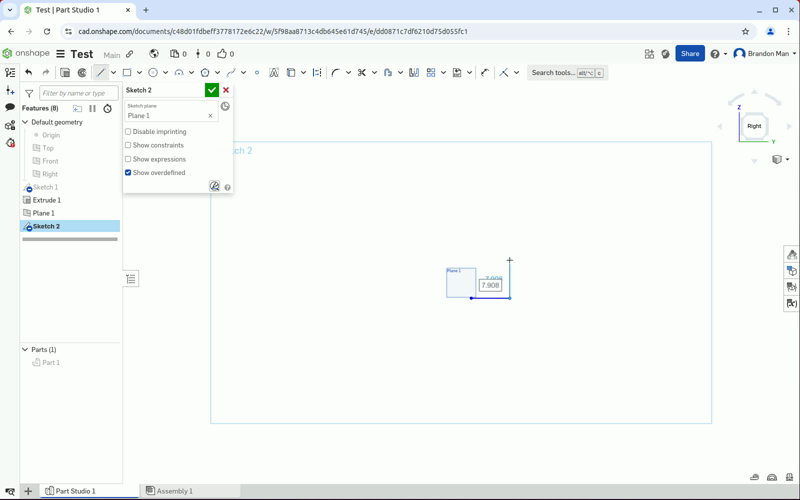
click(509, 259)
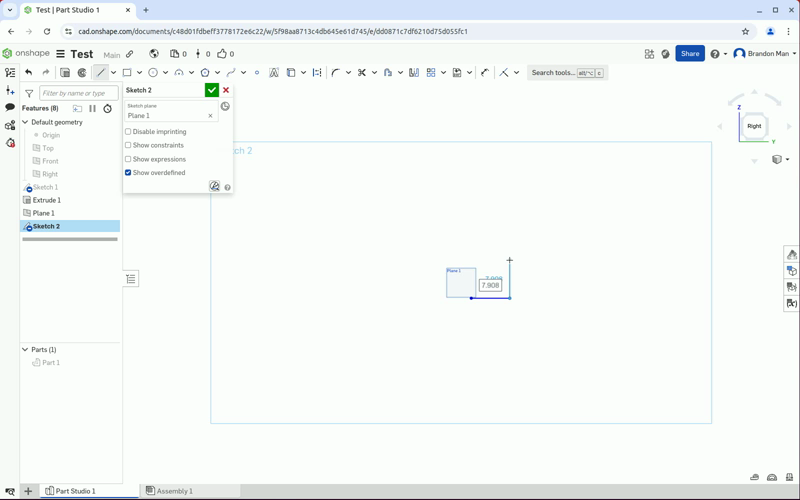
key_up(shift)
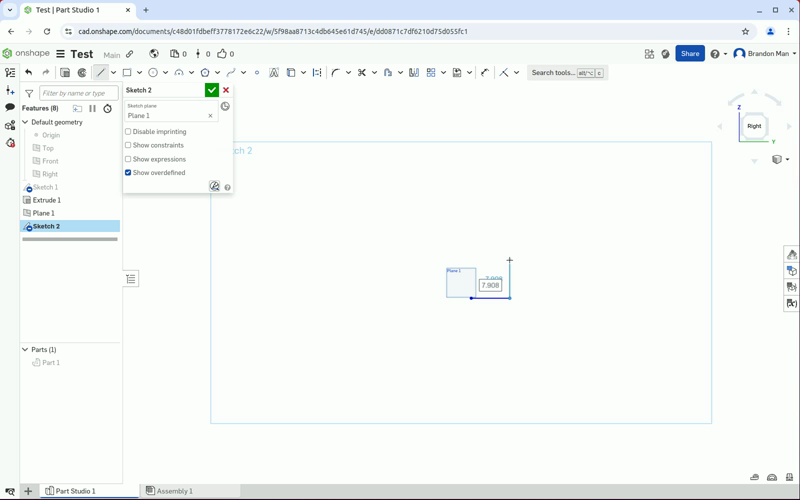
mouse_move(539, 259)
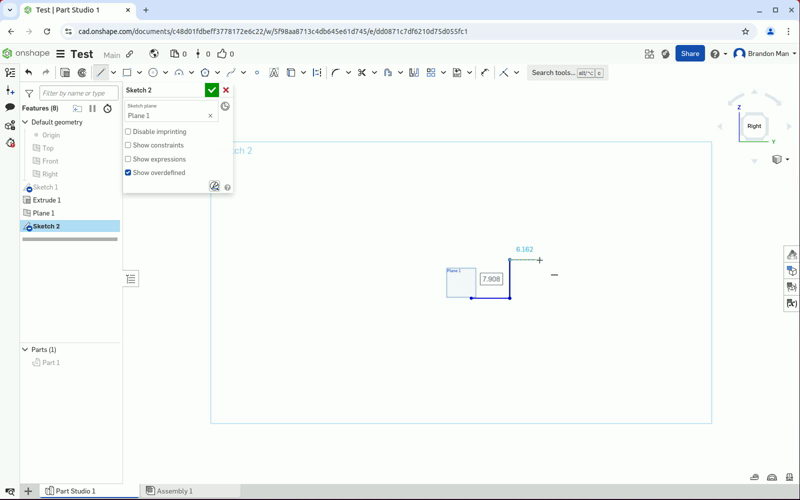
key_down(shift)
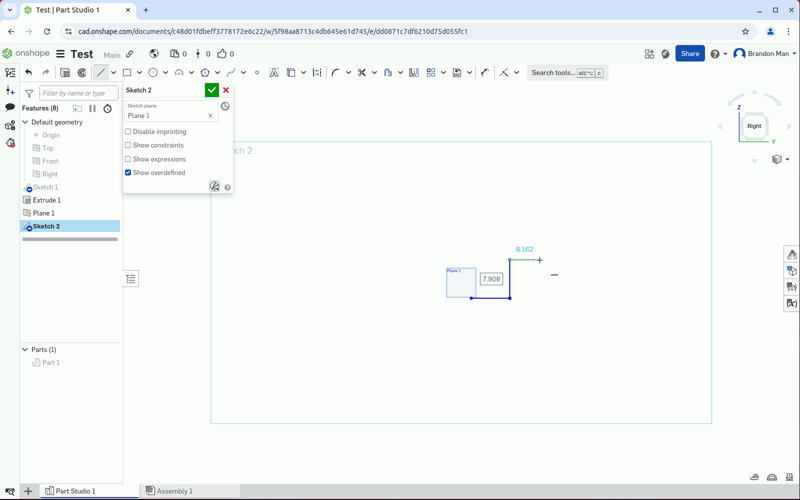
mouse_move(471, 298)
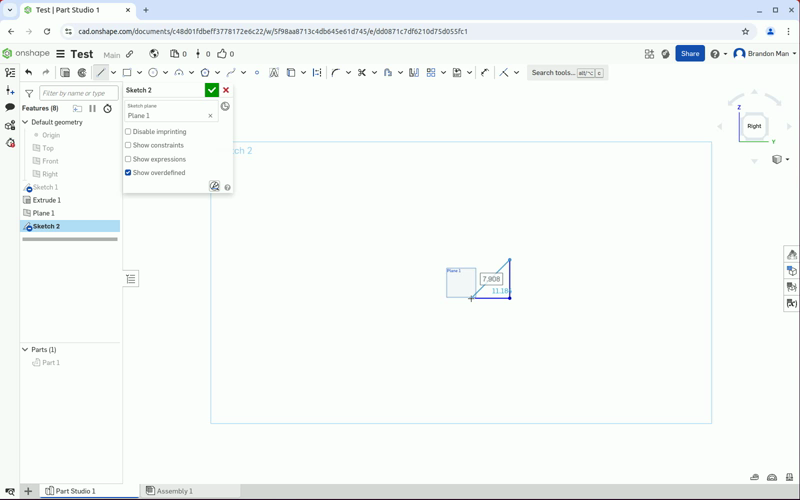
key_up(shift)
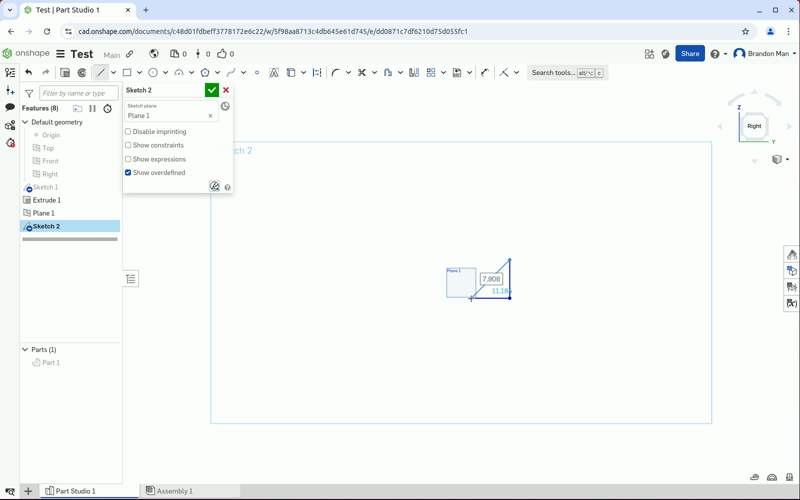
click(471, 298)
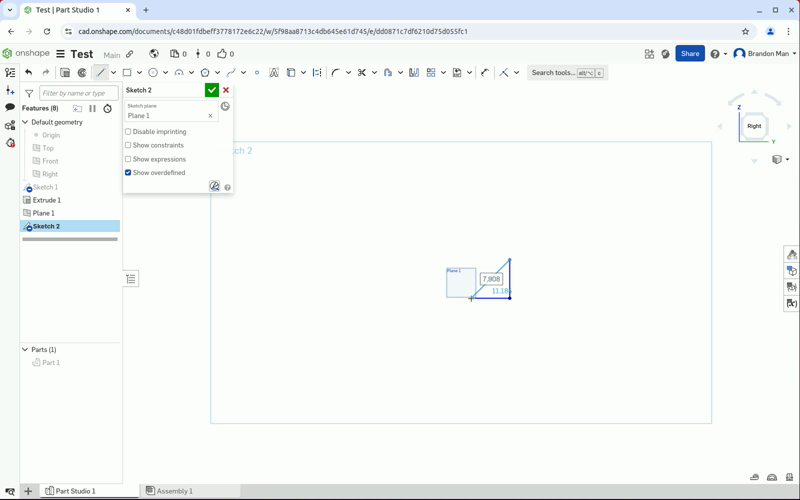
key(esc)
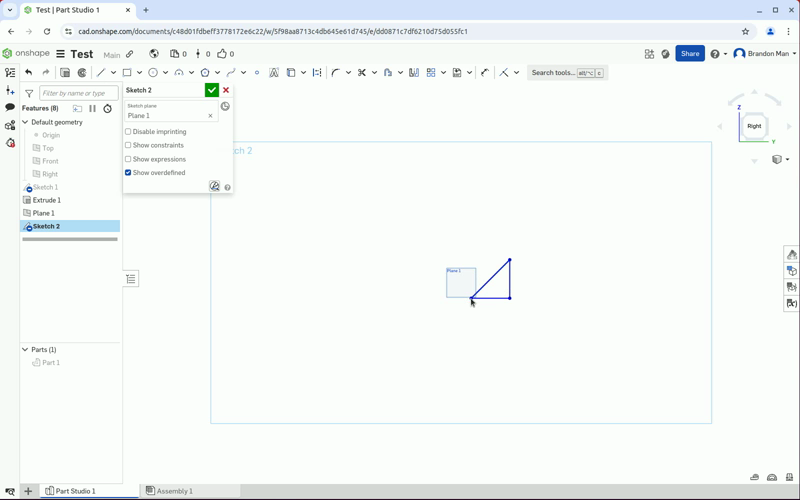
mouse_move(481, 296)
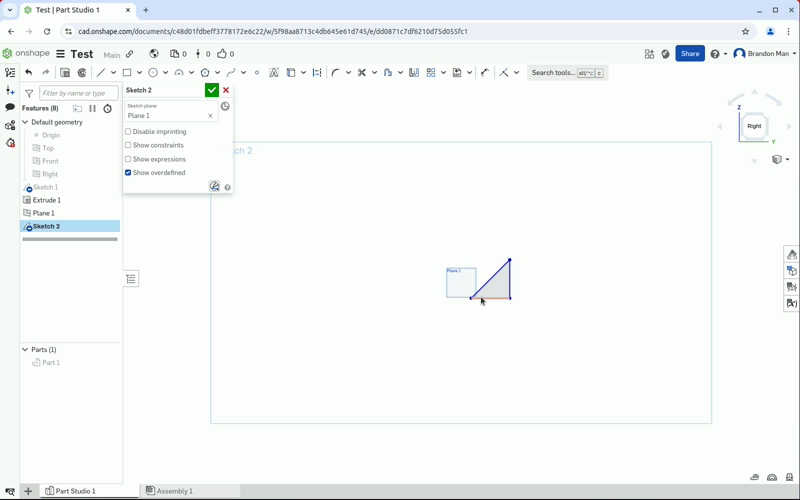
scroll(6)
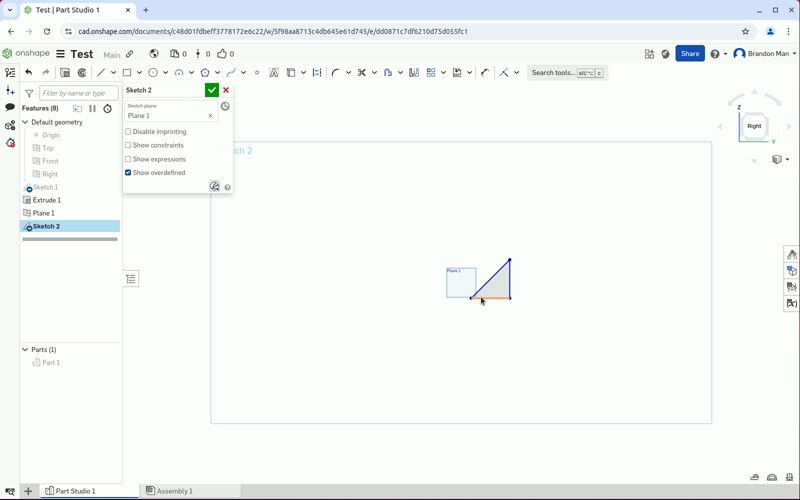
scroll(6)
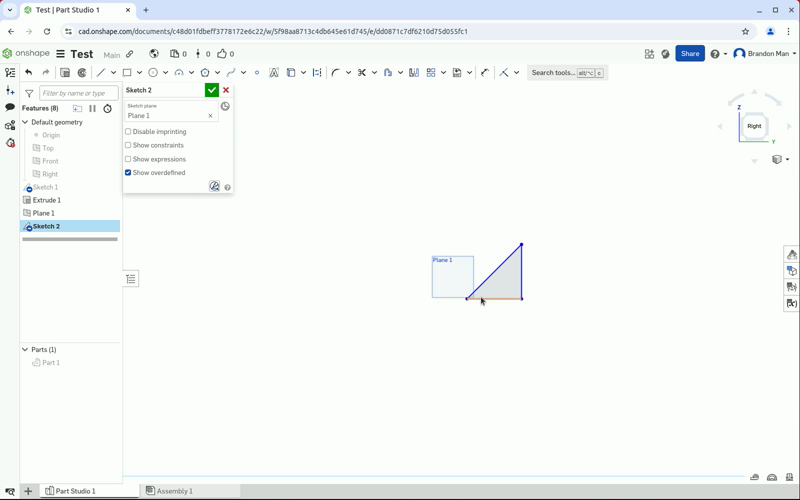
scroll(6)
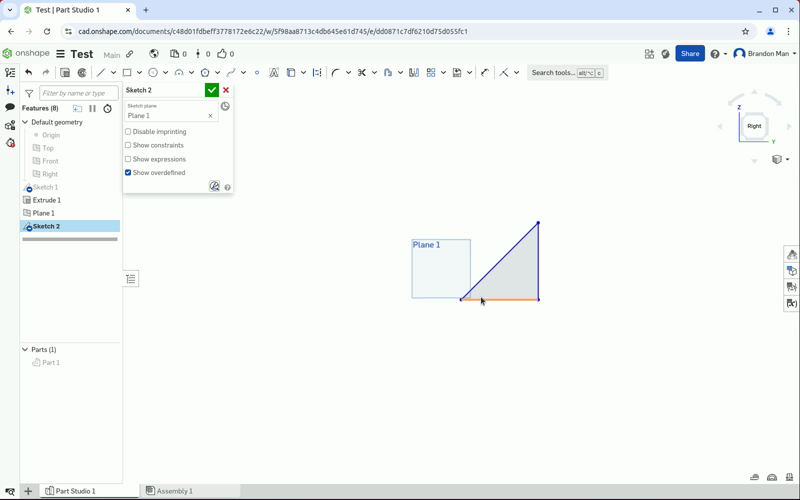
scroll(6)
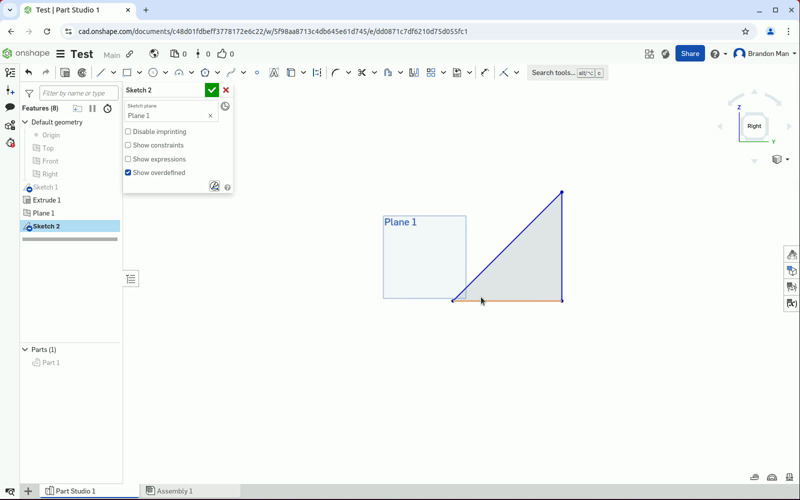
scroll(6)
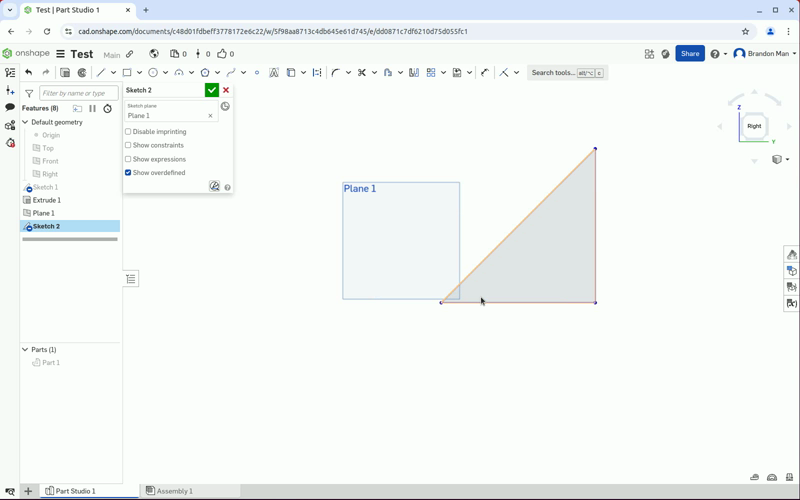
scroll(6)
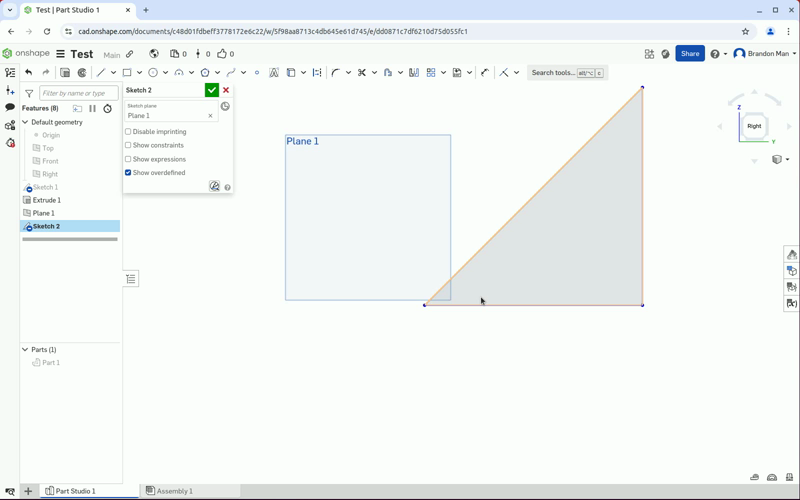
scroll(6)
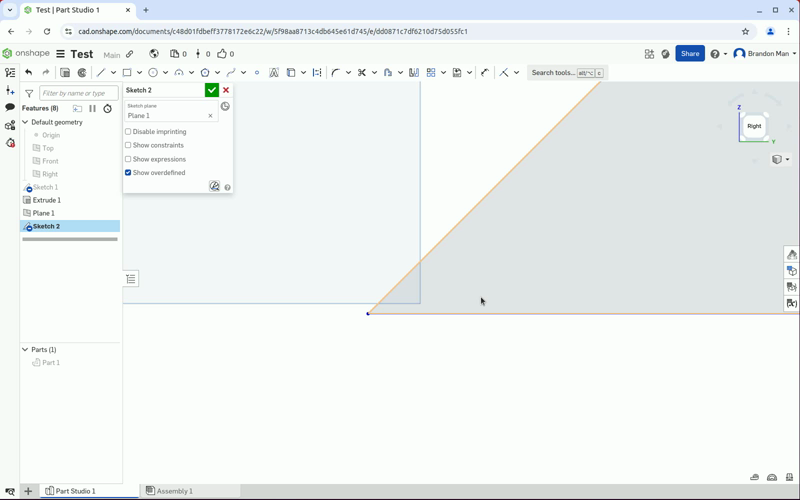
click(481, 296)
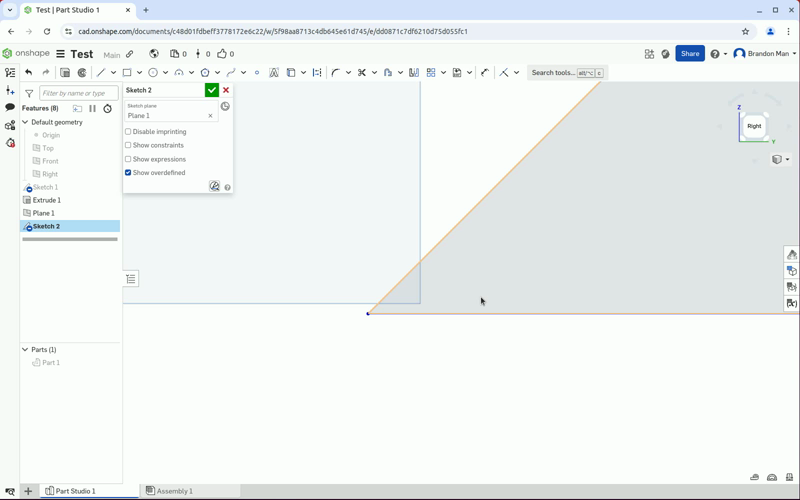
scroll(-6)
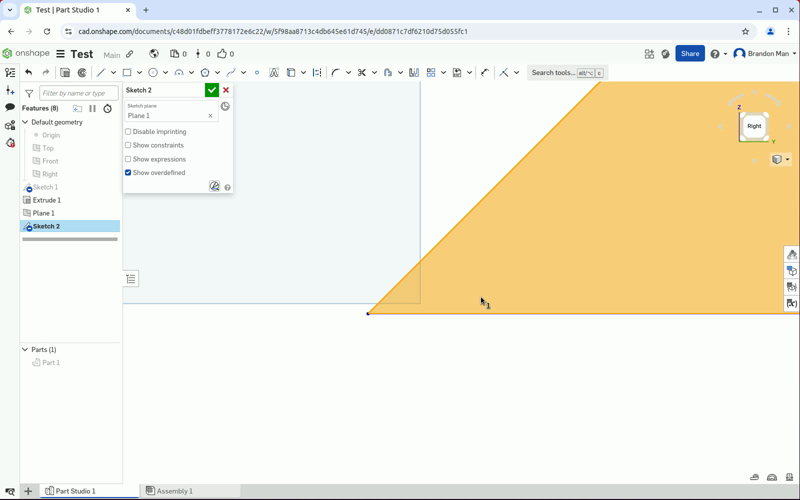
scroll(-6)
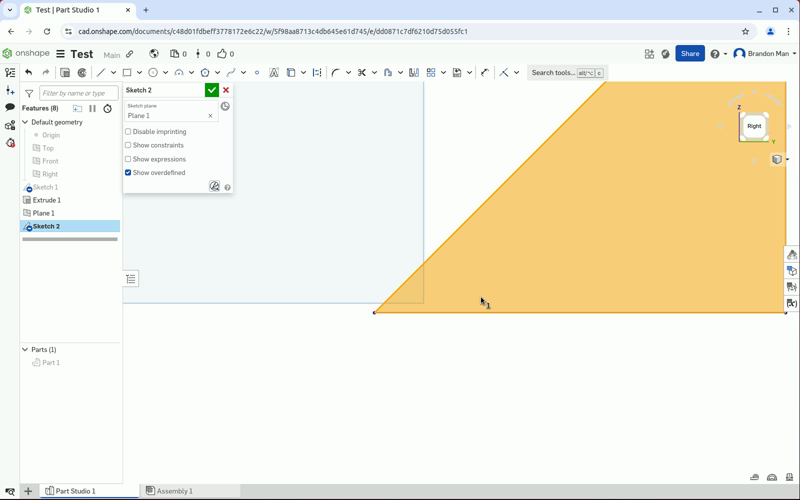
scroll(-6)
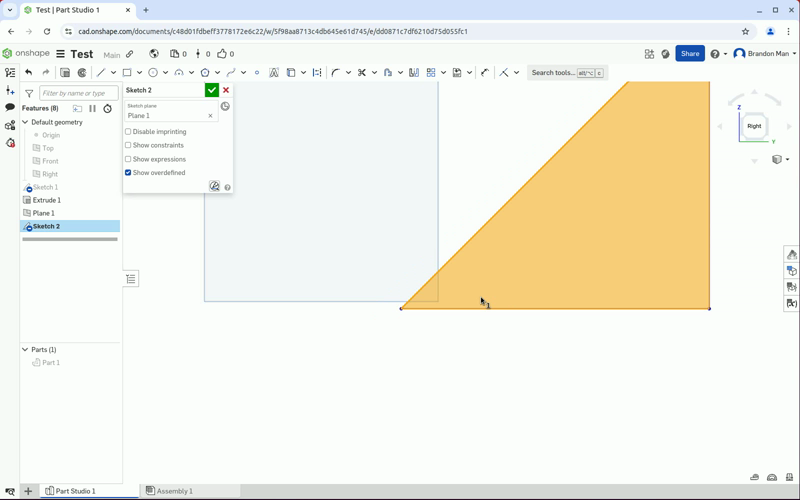
scroll(-6)
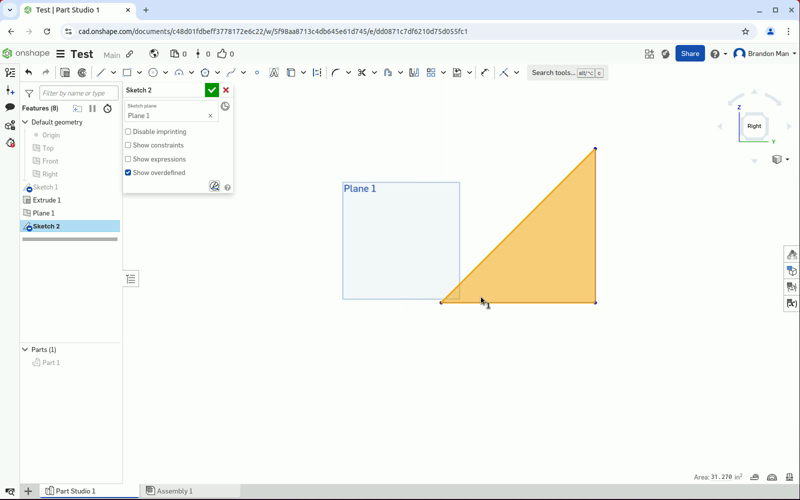
scroll(-6)
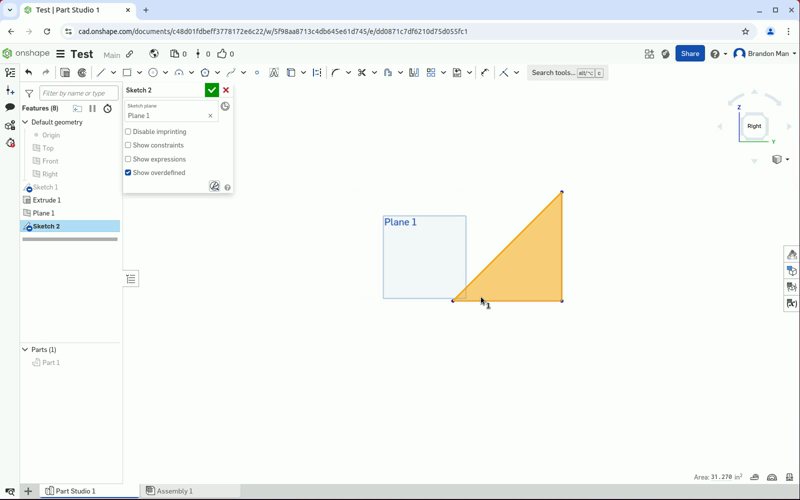
scroll(-6)
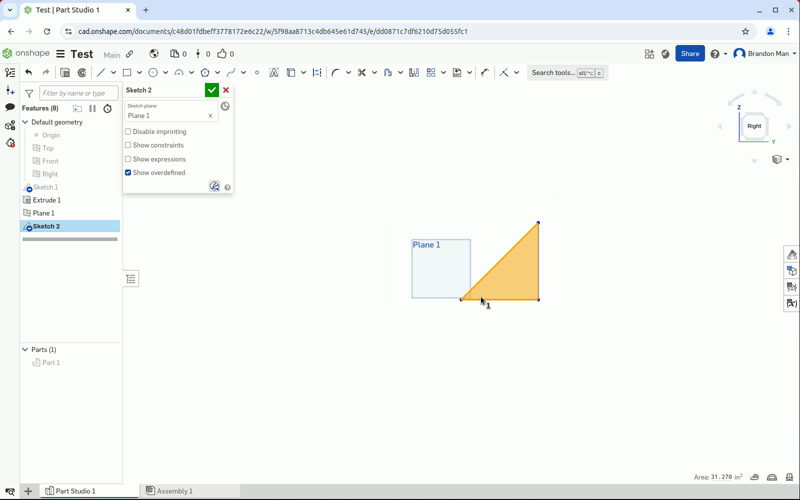
scroll(-6)
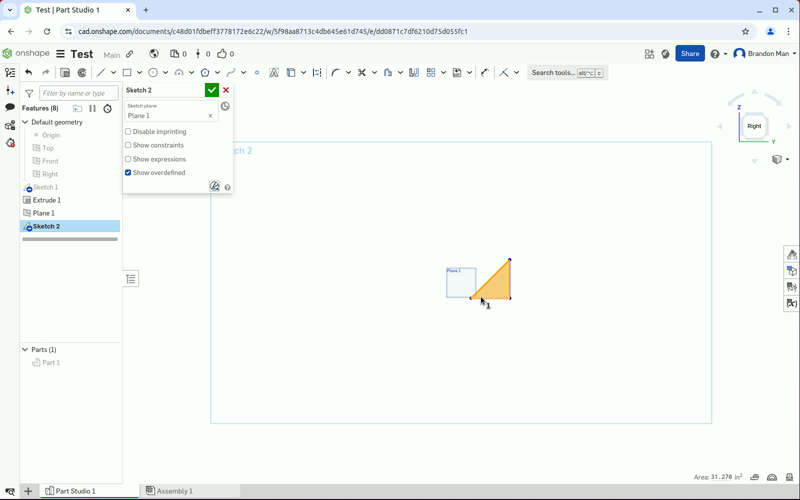
mouse_move(73, 352)
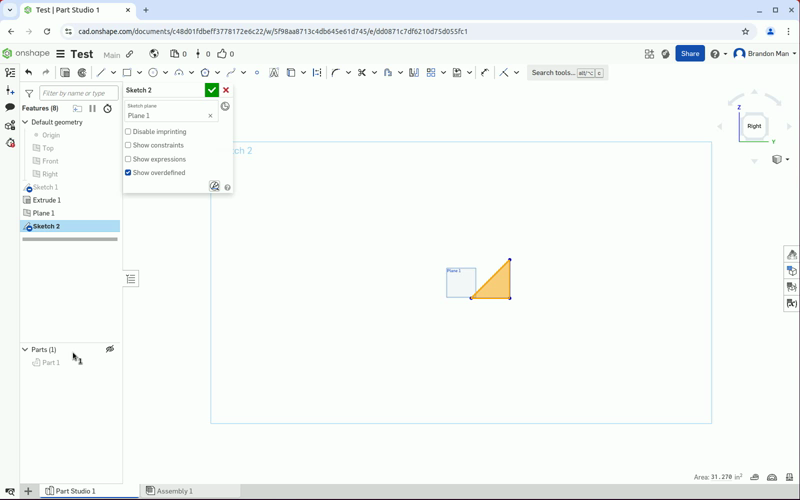
key(shift+y)
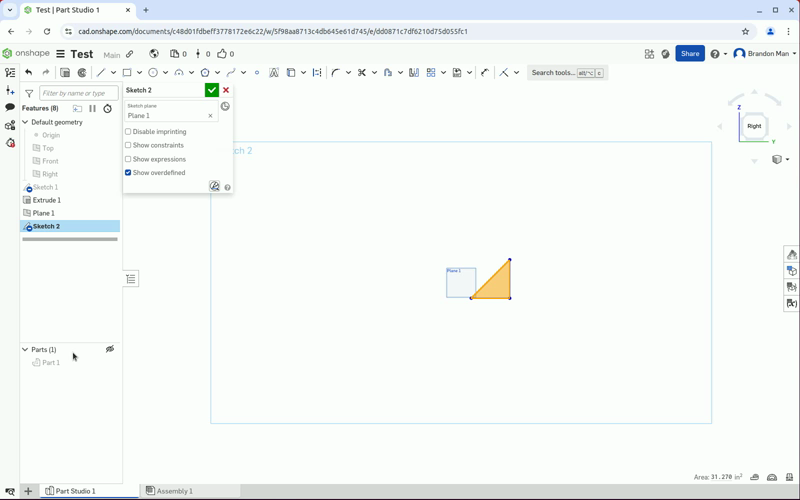
key(shift+e)
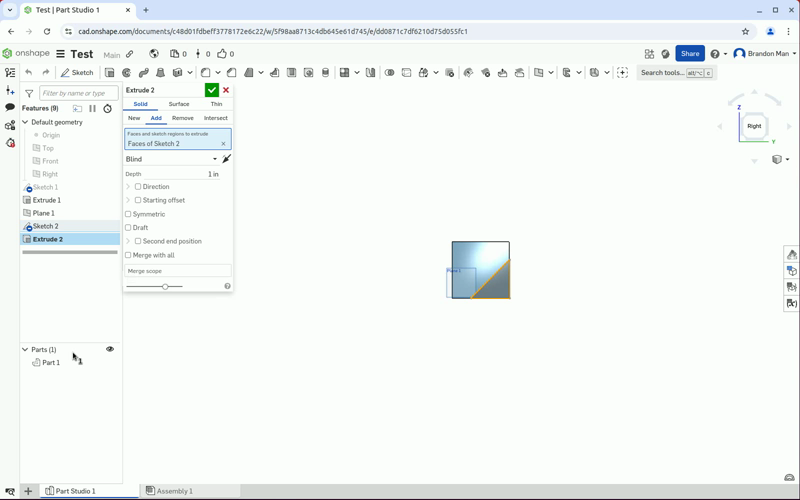
mouse_move(143, 106)
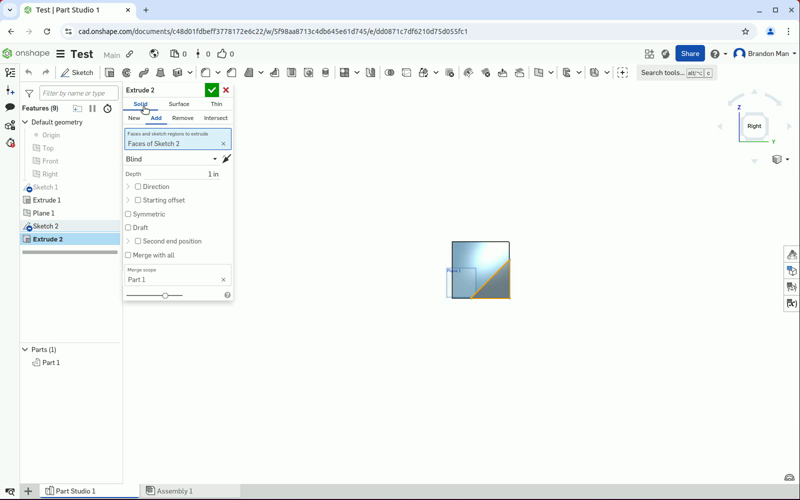
click(143, 106)
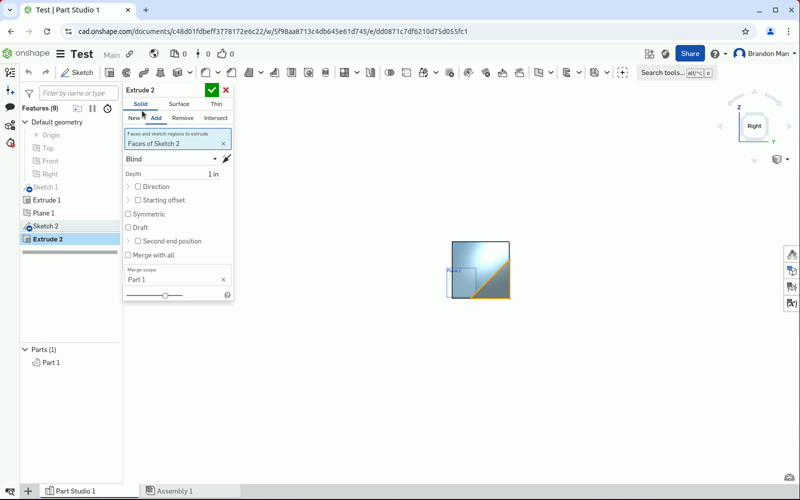
mouse_move(137, 120)
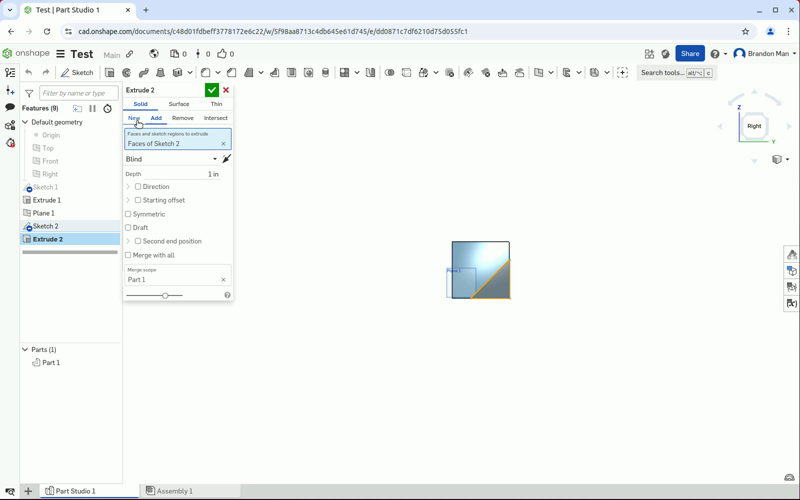
click(137, 120)
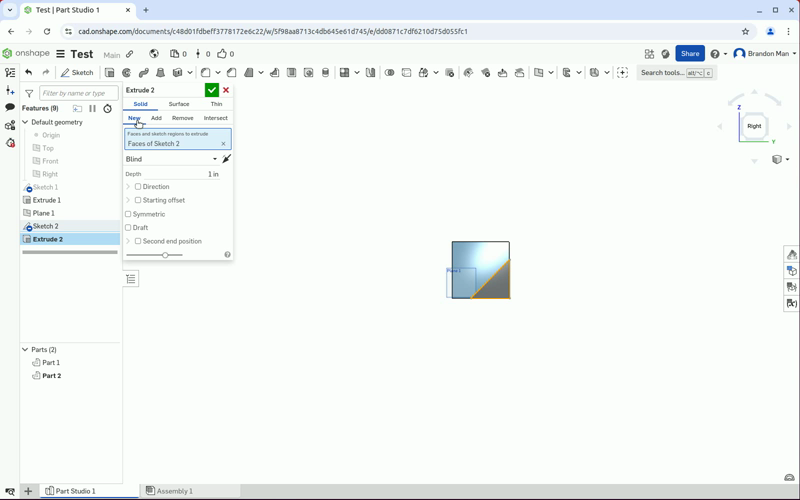
key(tab, 4)
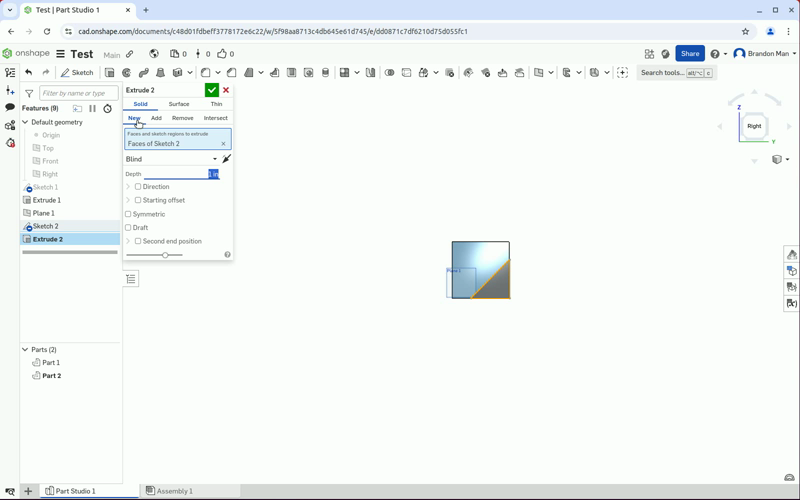
text(11.554)
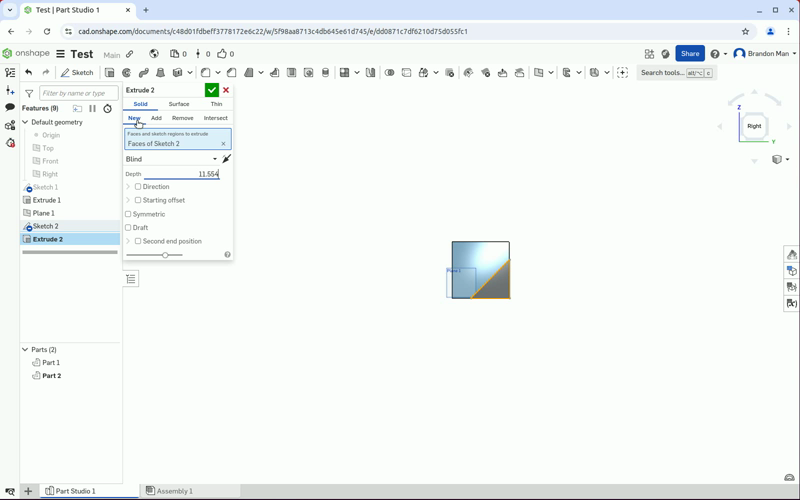
key(enter)
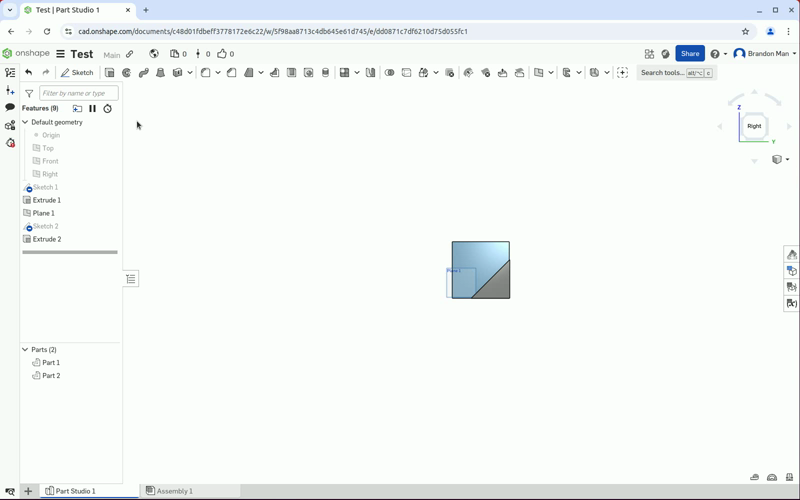
key(shift+h)
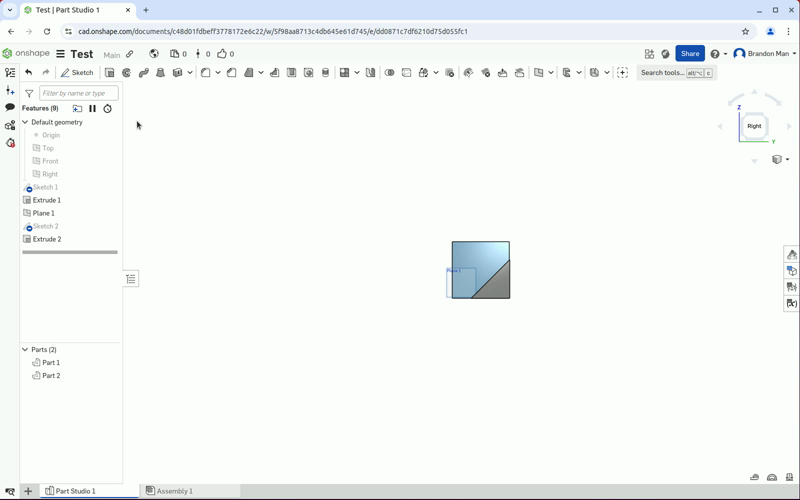
key(shift+h)
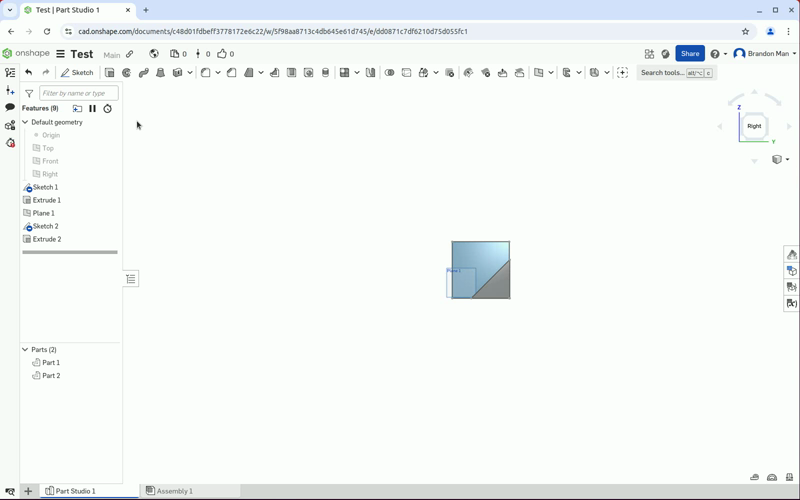
key(shift+7)
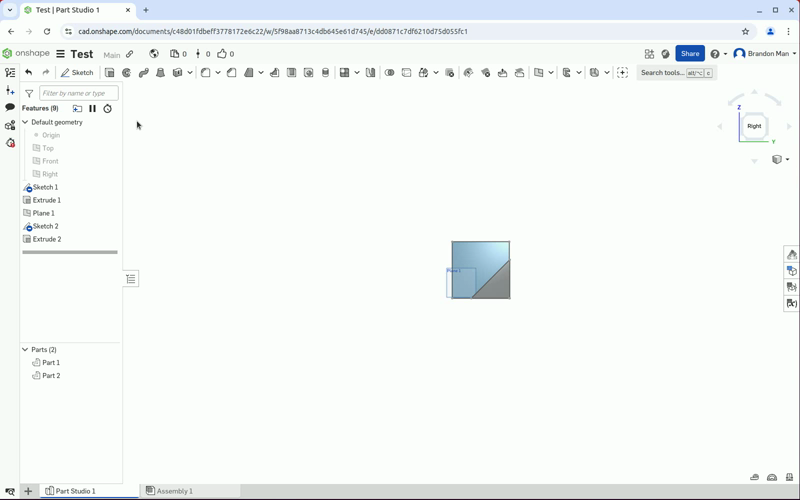
key(right, 2)
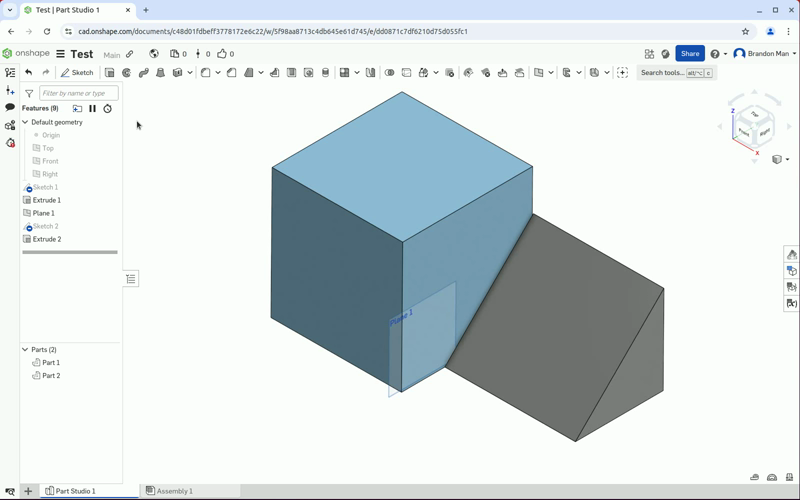
key(down, 2)
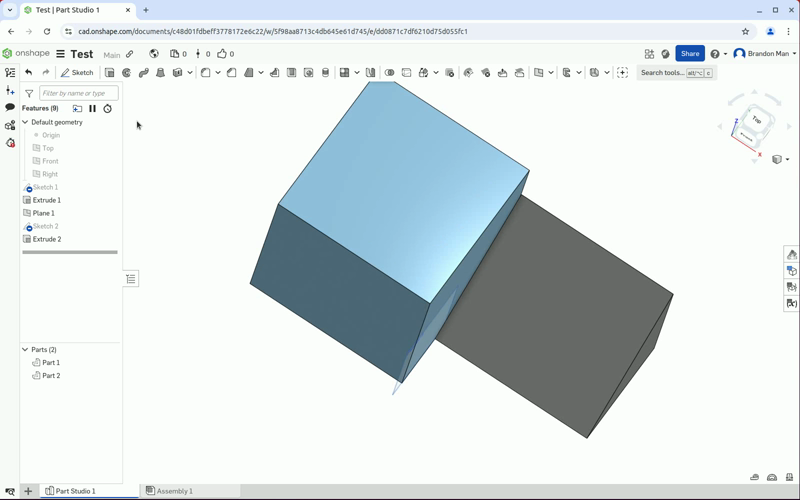
key(up, 2)
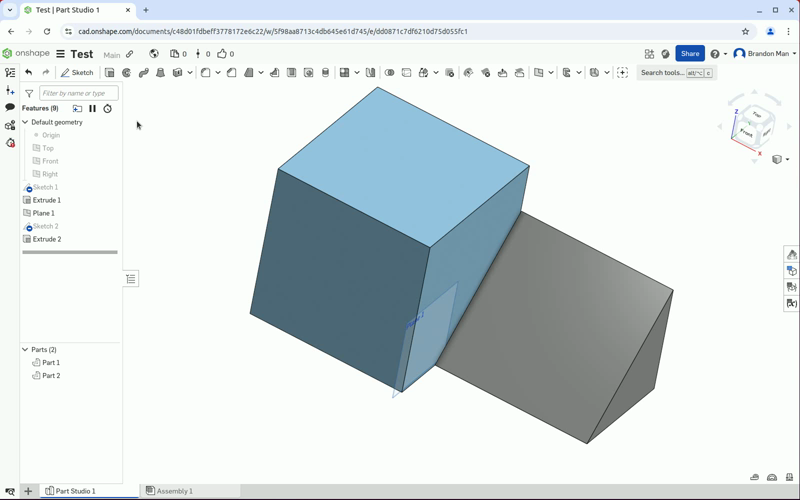
key(left, 2)
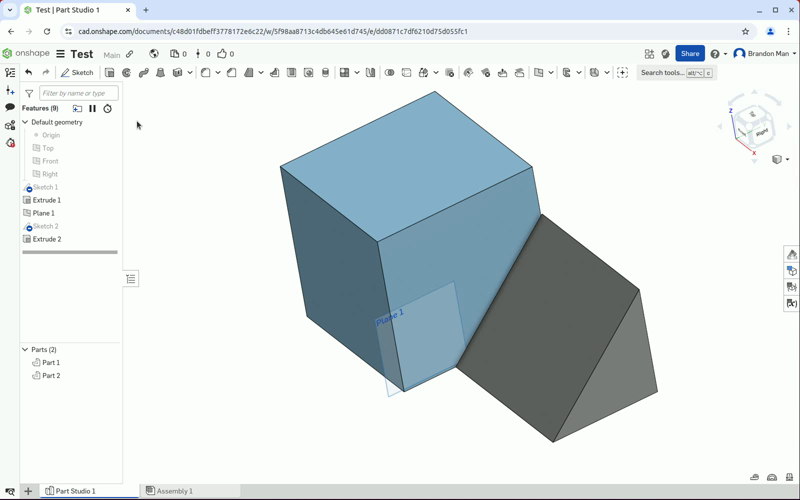
mouse_move(73, 189)
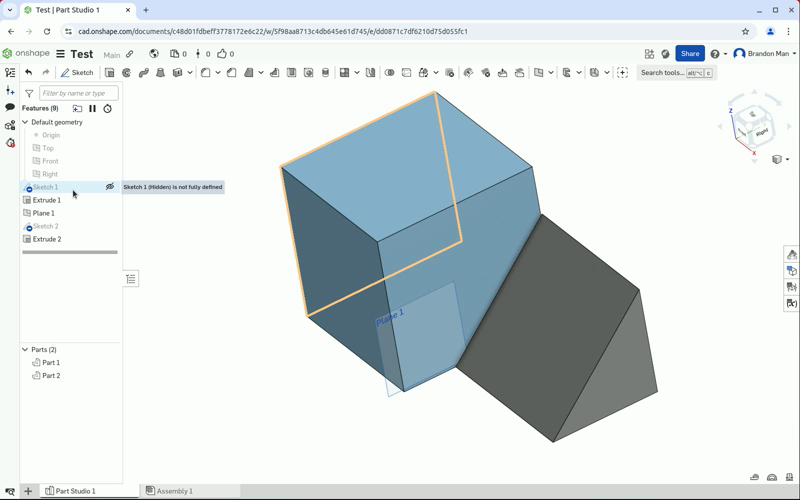
click(73, 189)